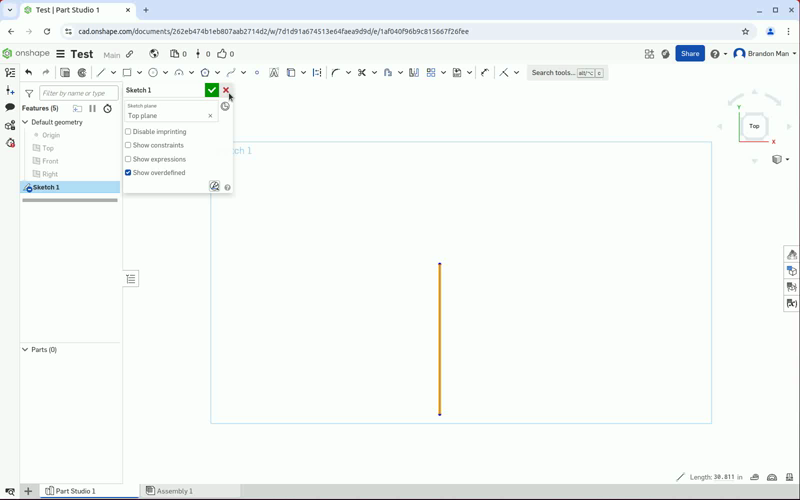
key(shift+h)
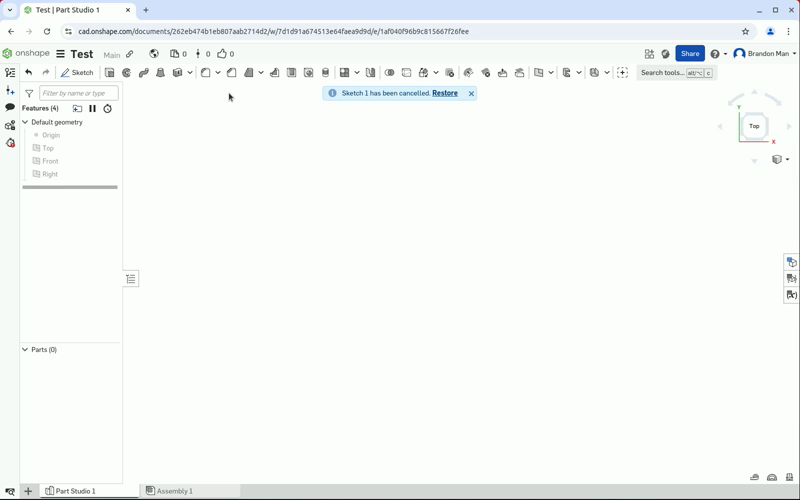
mouse_move(73, 352)
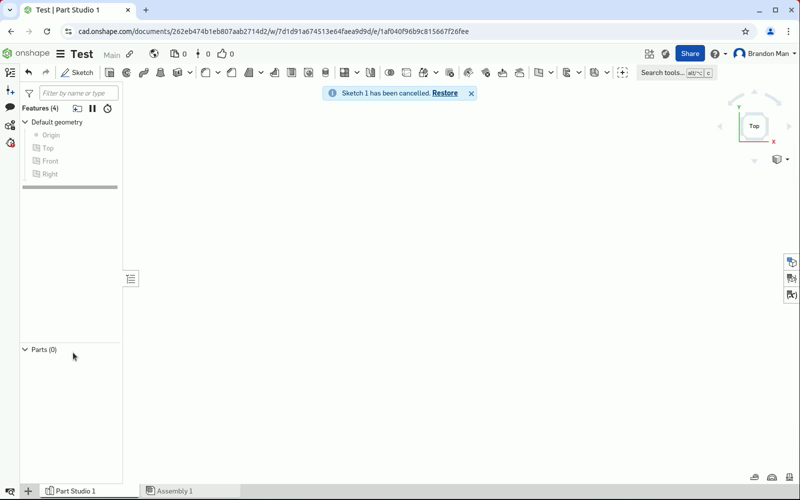
key(y)
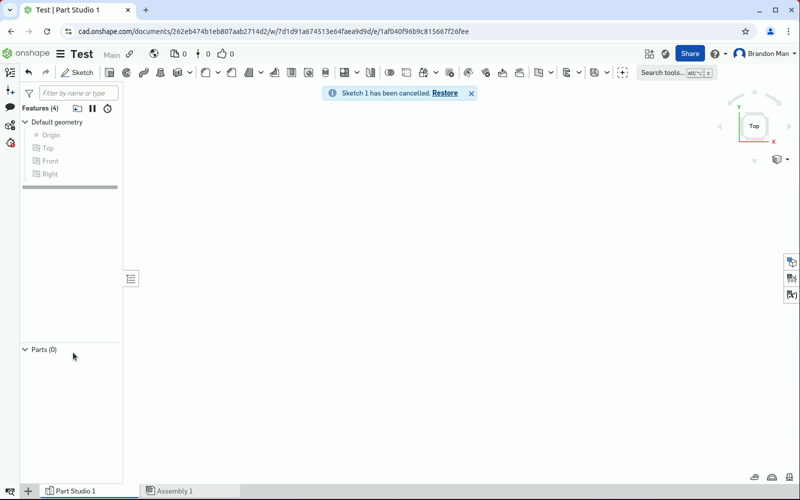
key(shift+p)
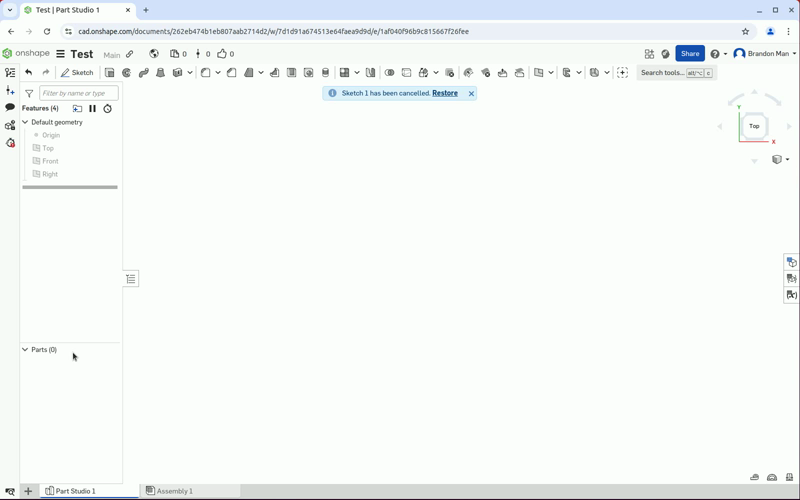
key(space)
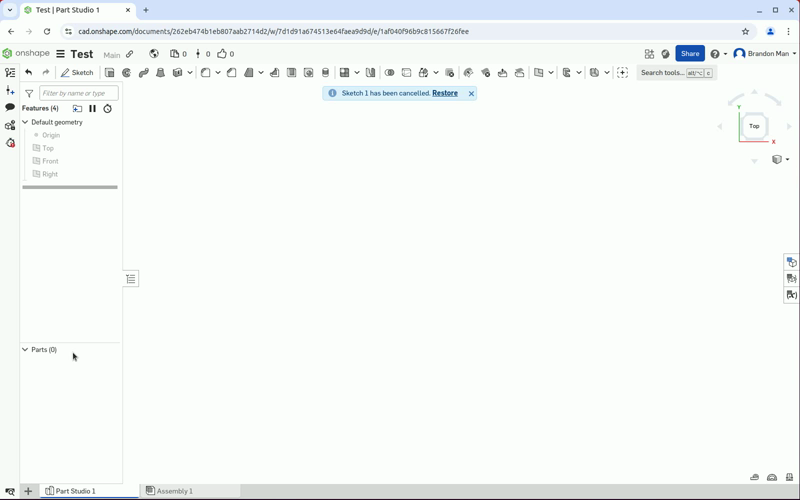
key_down(shift)
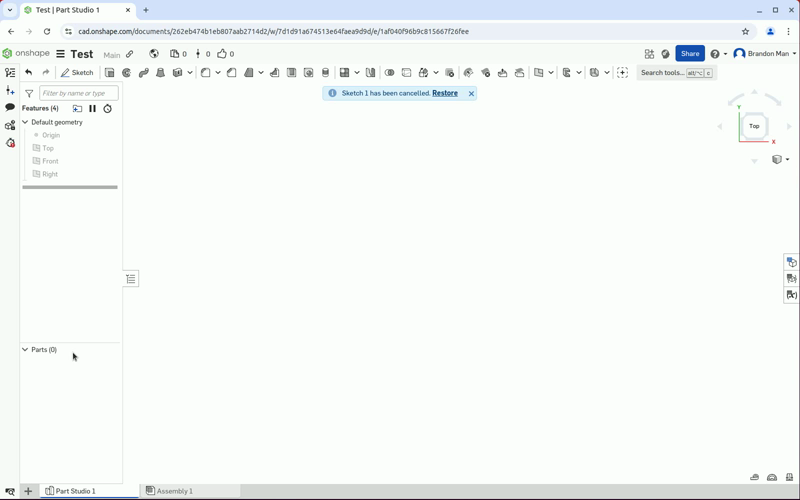
key(up)
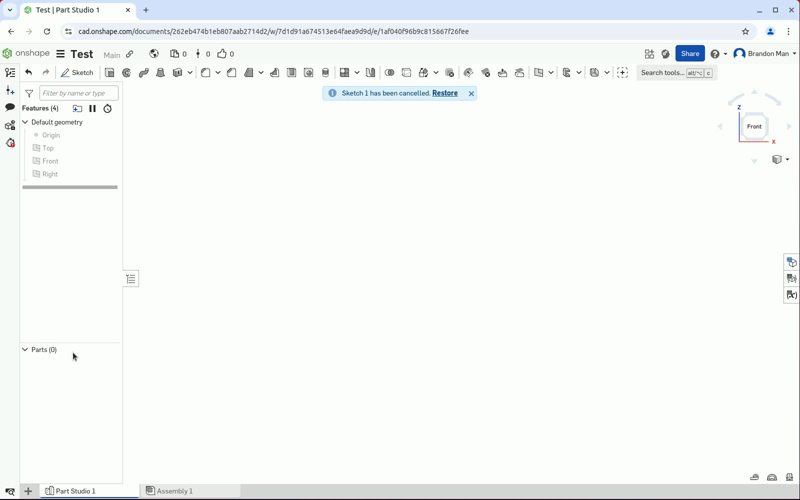
key_up(shift)
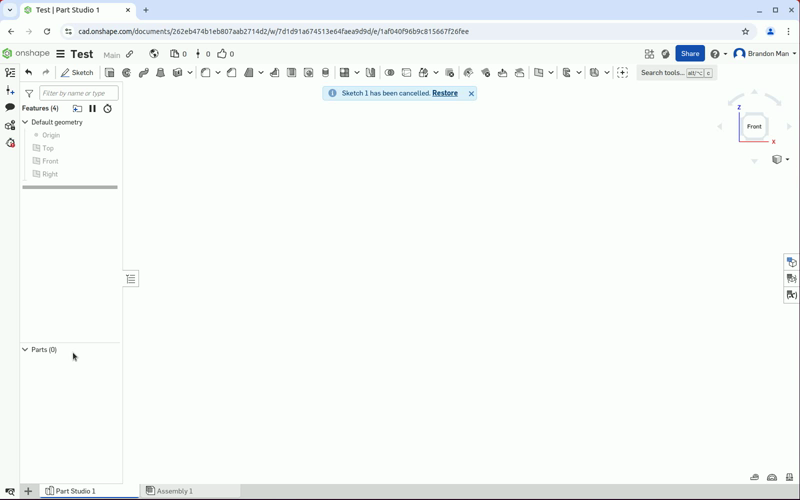
key(space)
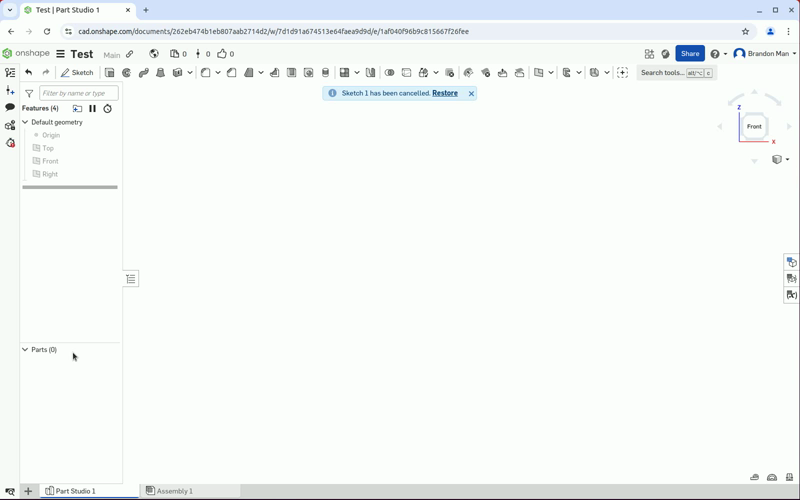
key_down(shift)
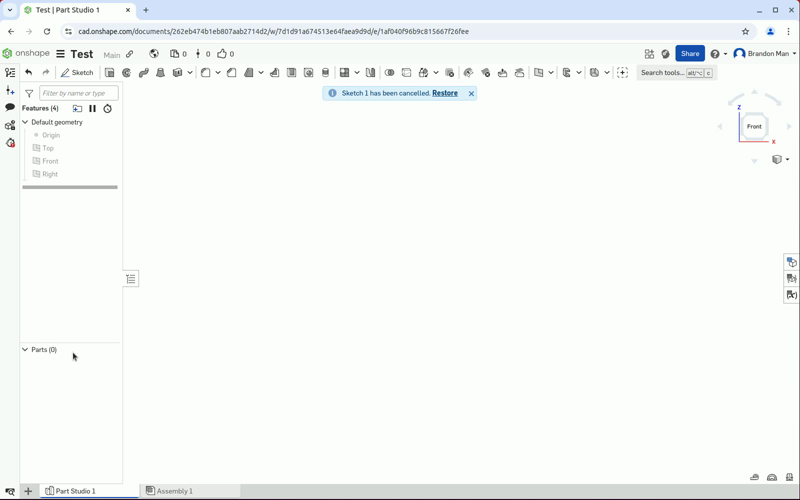
key(left)
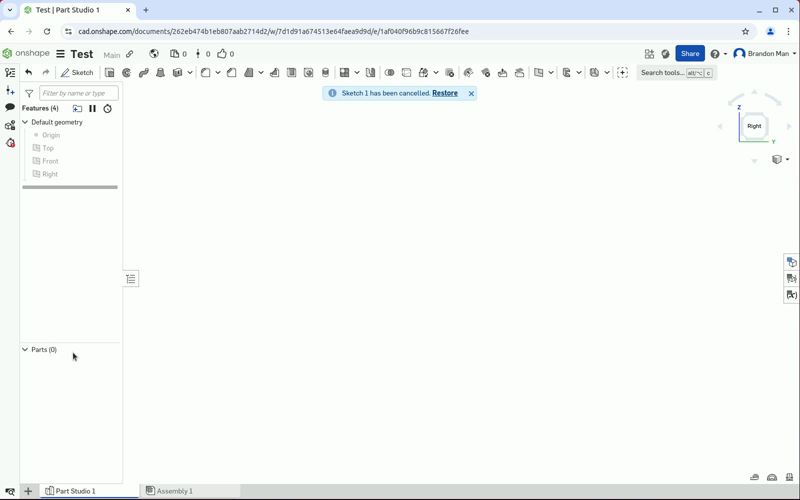
key_up(shift)
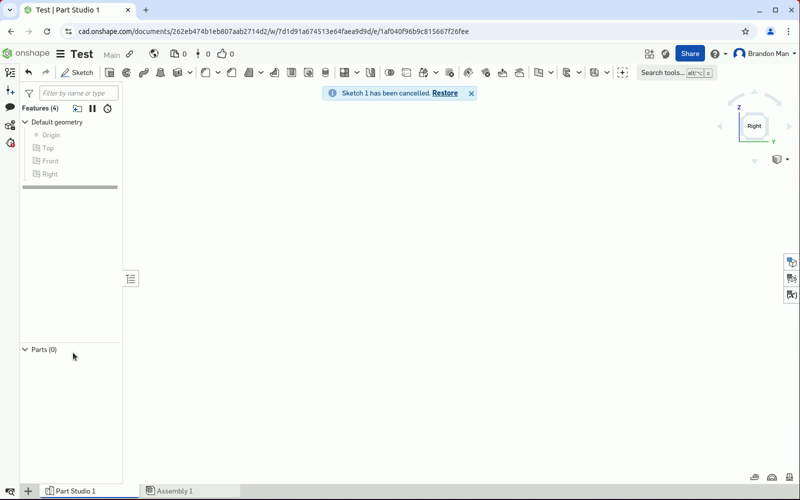
mouse_move(73, 352)
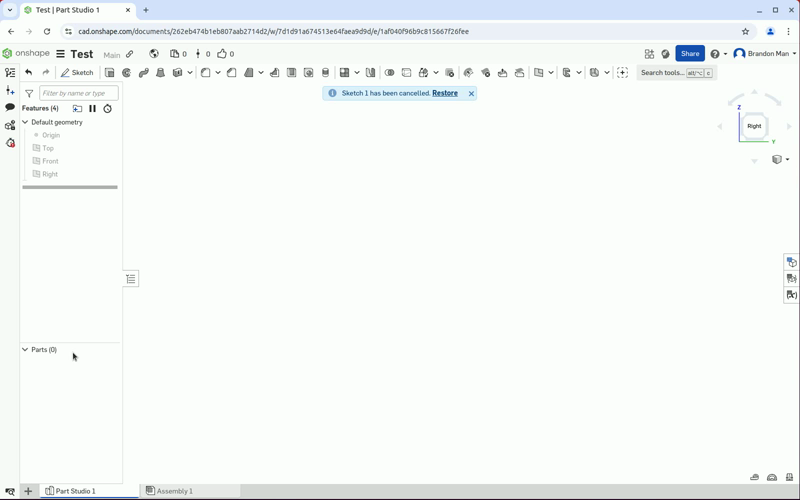
key(shift+y)
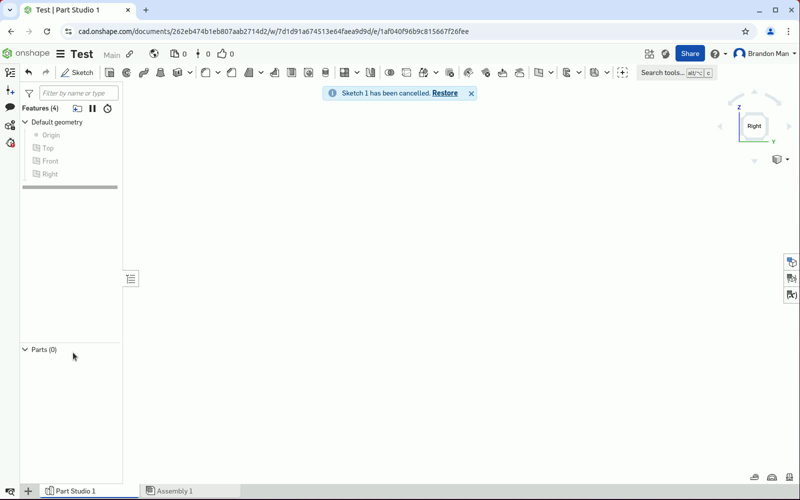
key(shift+s)
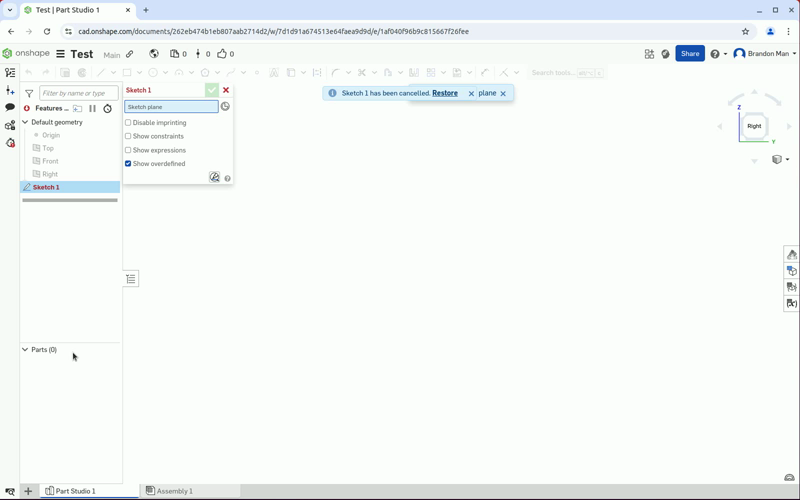
mouse_move(73, 176)
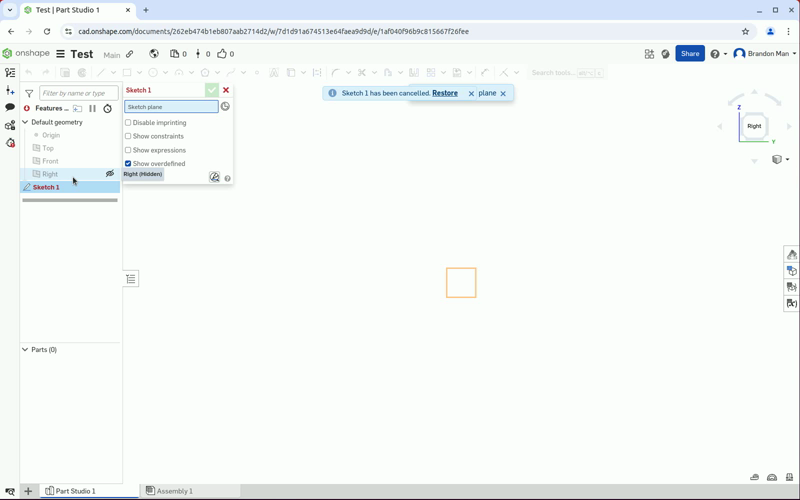
click(73, 176)
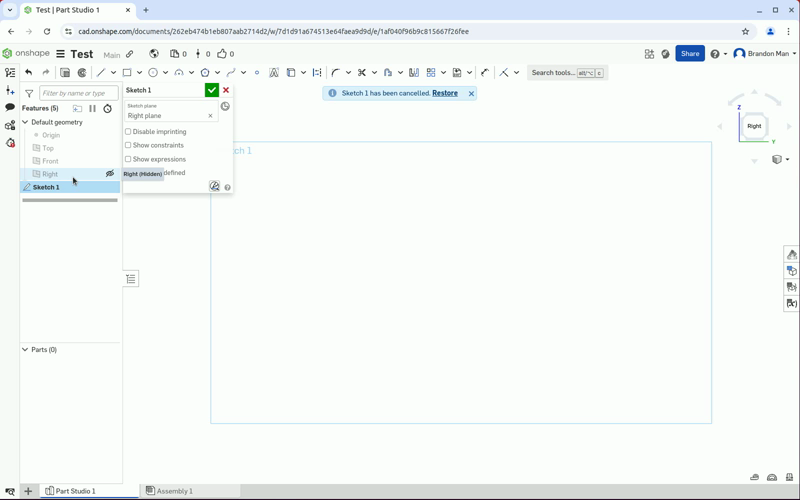
mouse_move(73, 352)
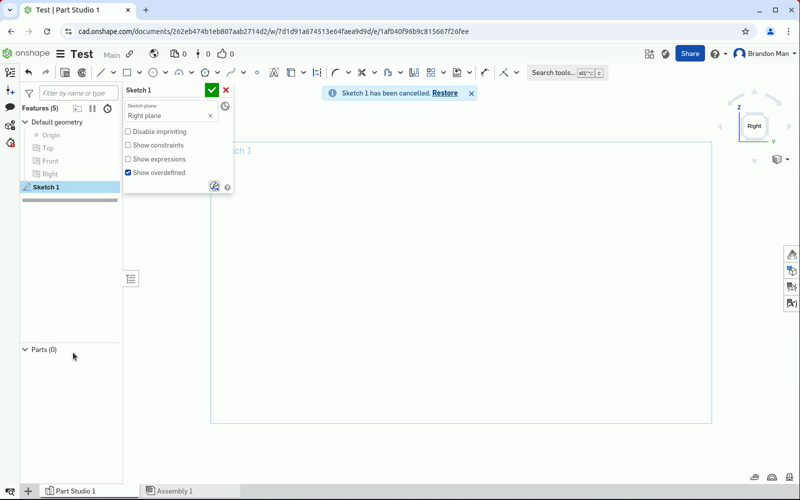
key(y)
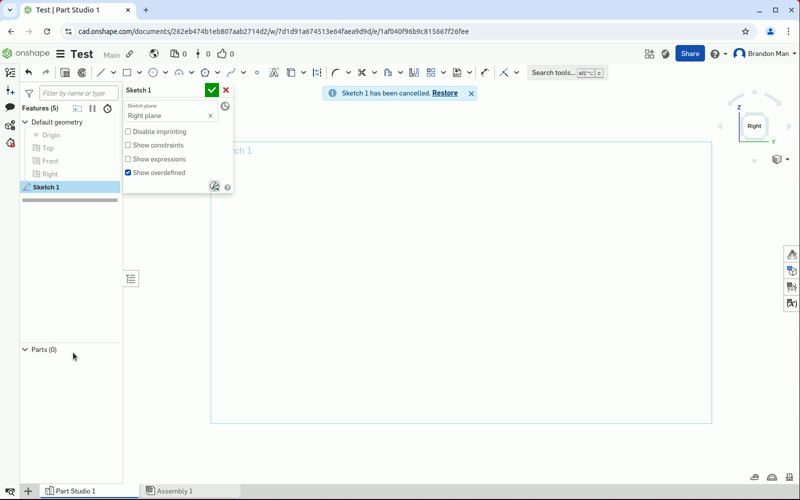
key(c)
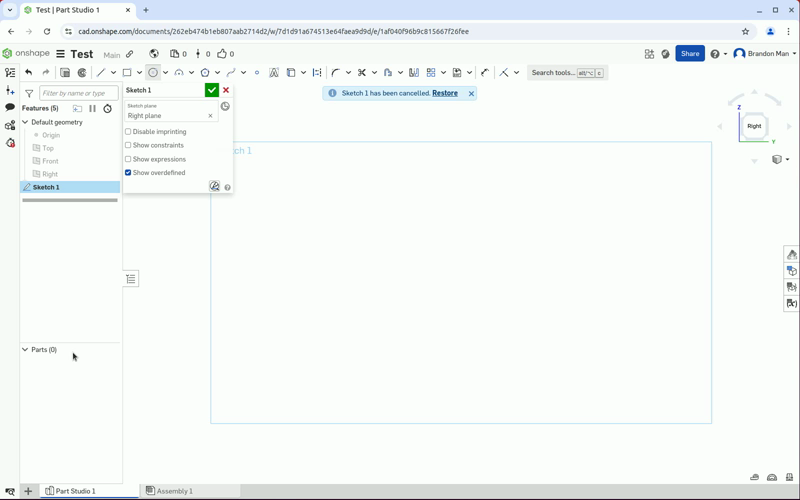
key_down(shift)
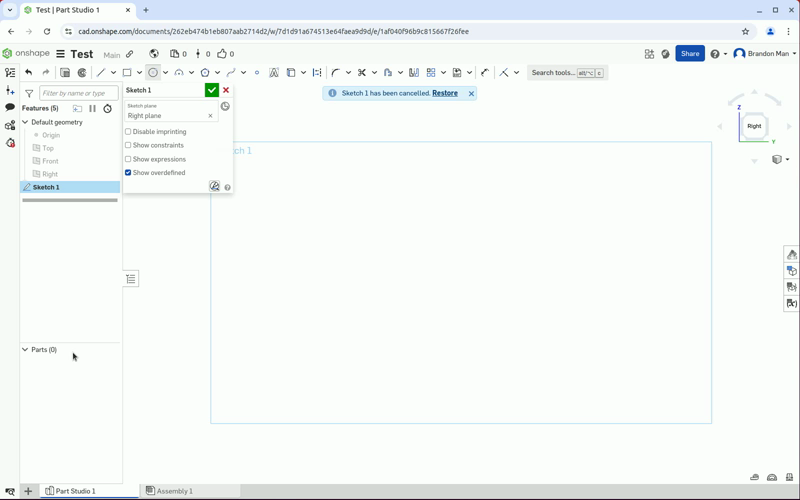
mouse_move(461, 282)
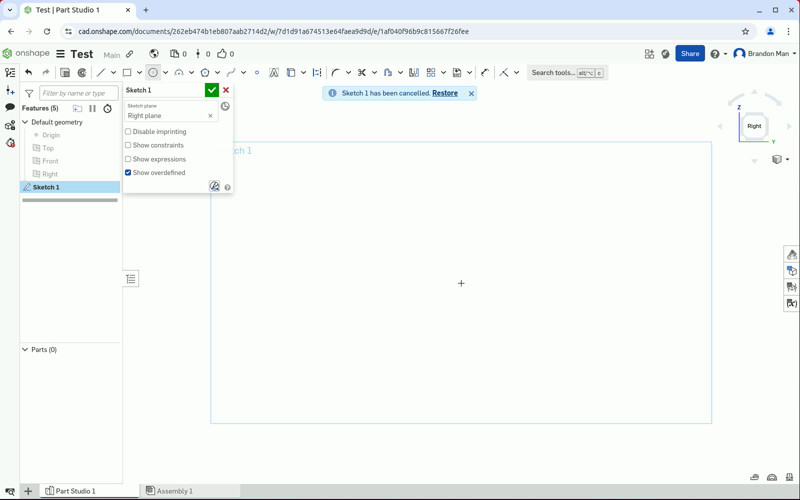
click(461, 282)
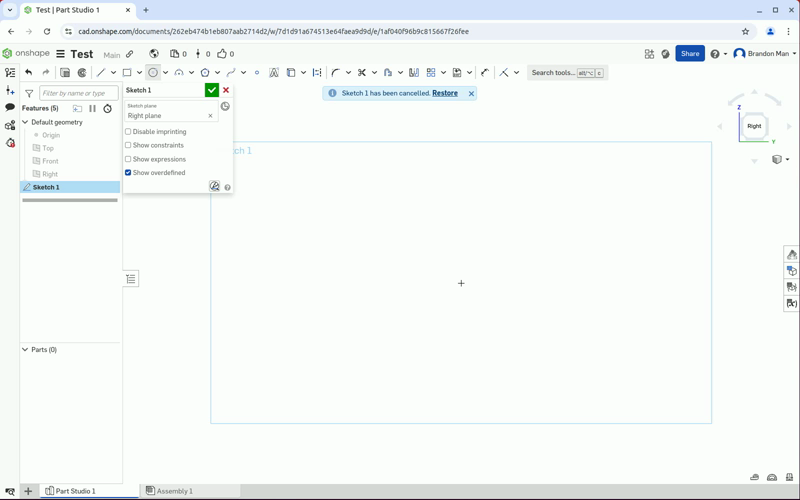
key_up(shift)
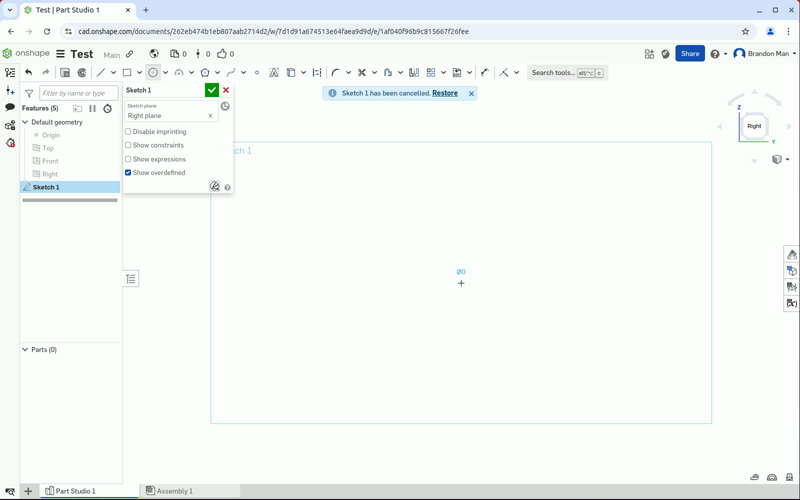
mouse_move(471, 282)
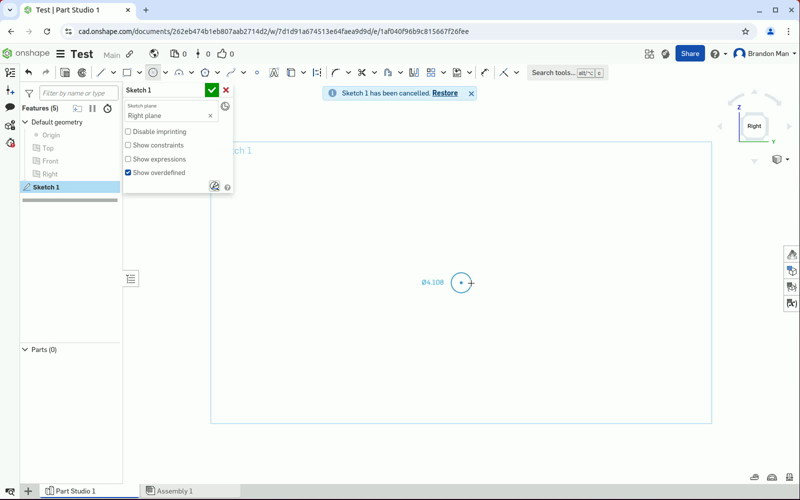
click(471, 282)
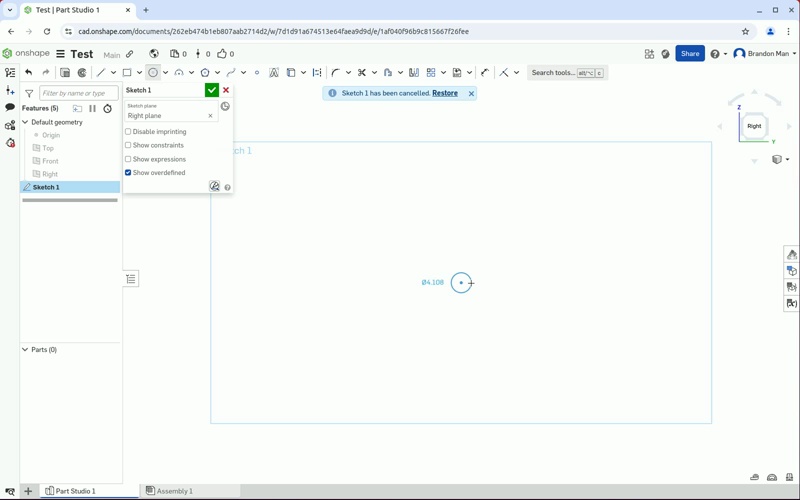
key(esc)
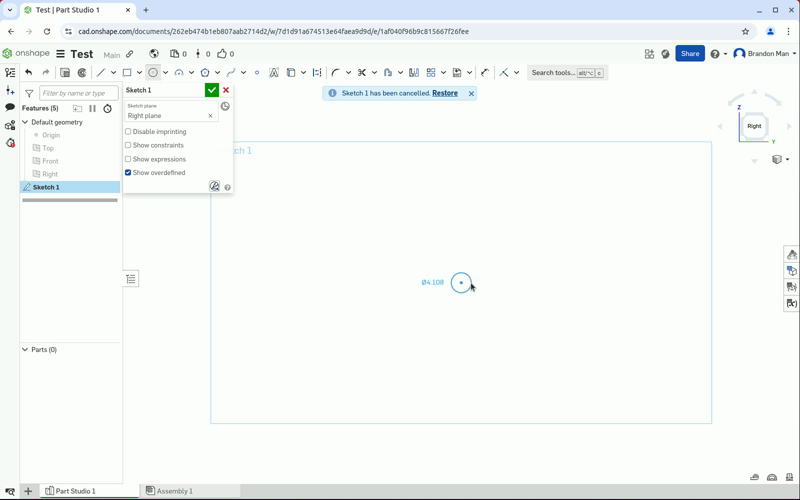
key(c)
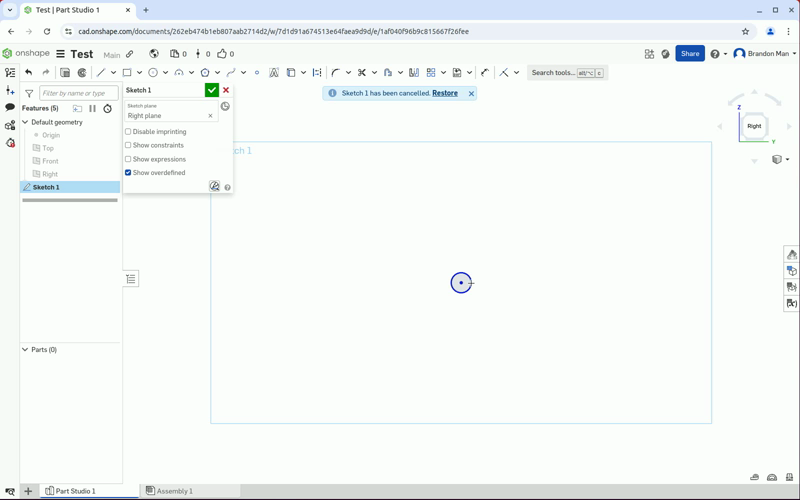
key_down(shift)
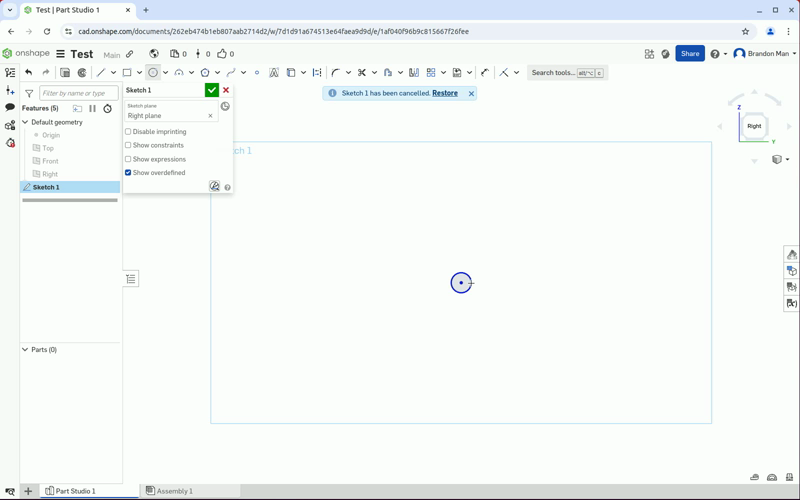
mouse_move(461, 282)
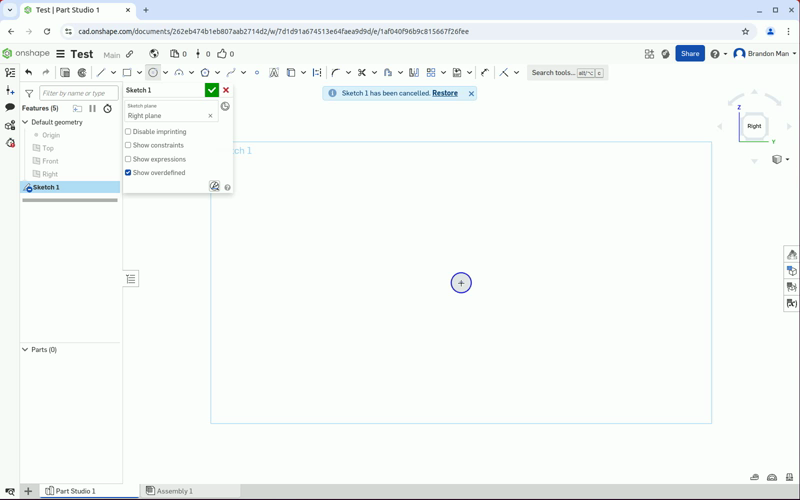
click(461, 282)
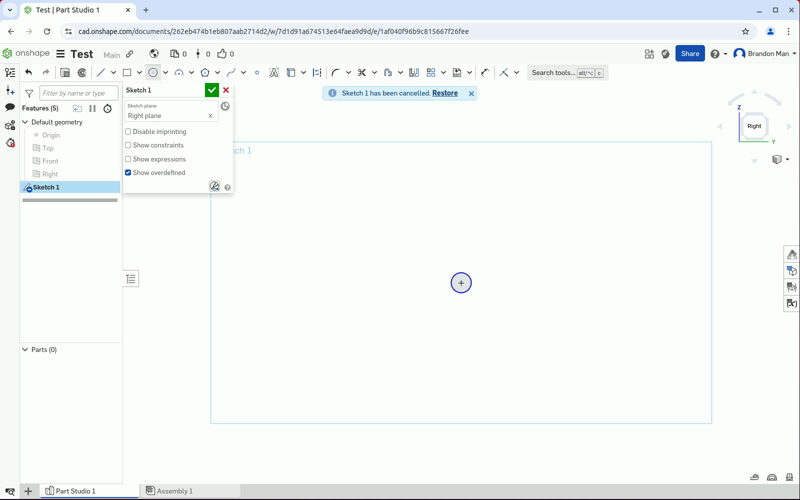
key_up(shift)
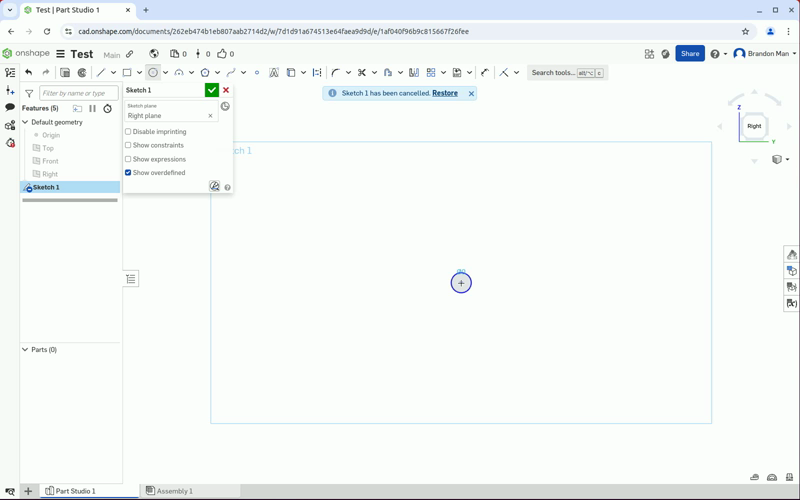
mouse_move(466, 282)
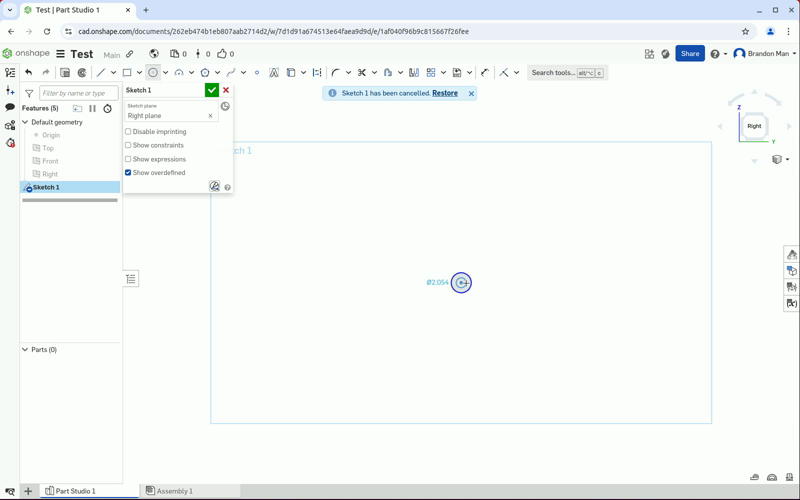
click(466, 282)
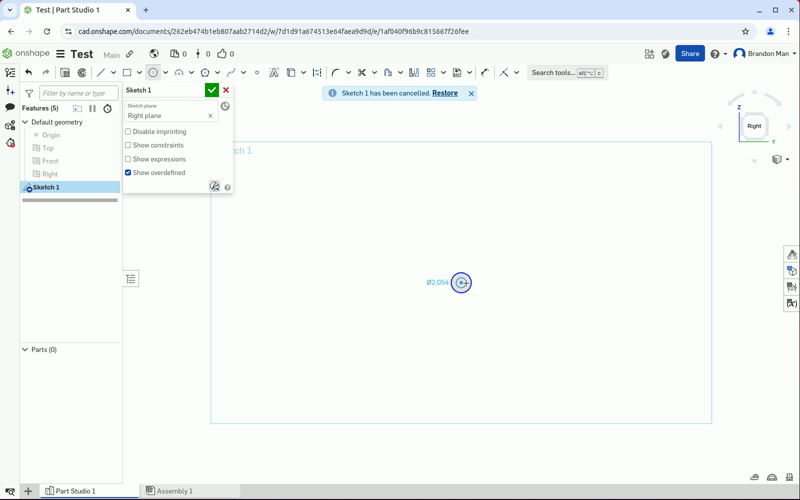
key(esc)
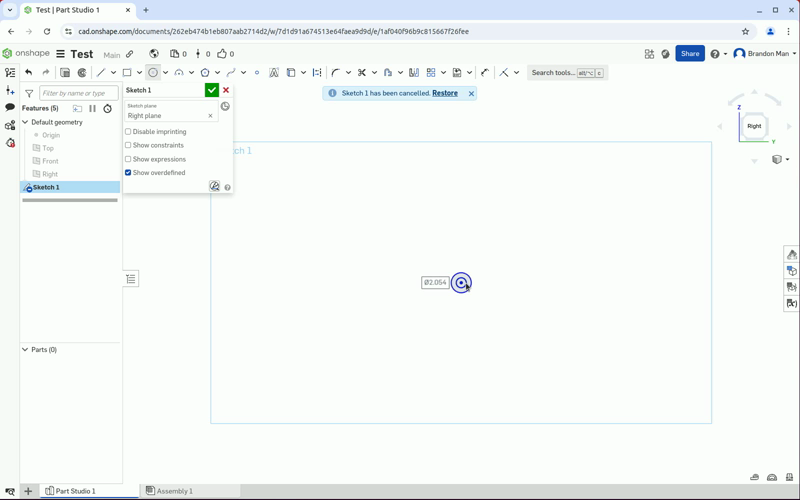
mouse_move(454, 280)
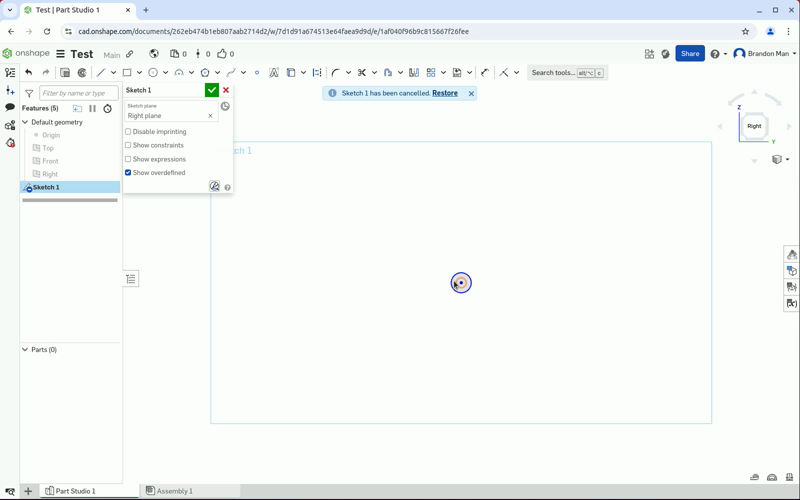
scroll(6)
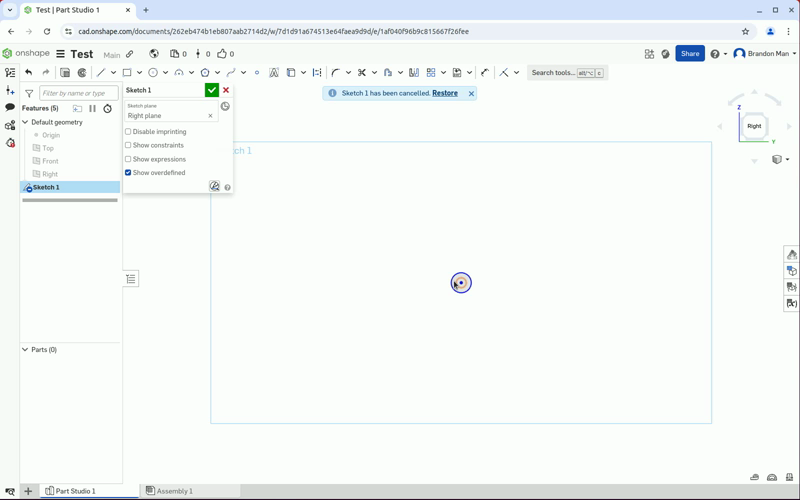
scroll(6)
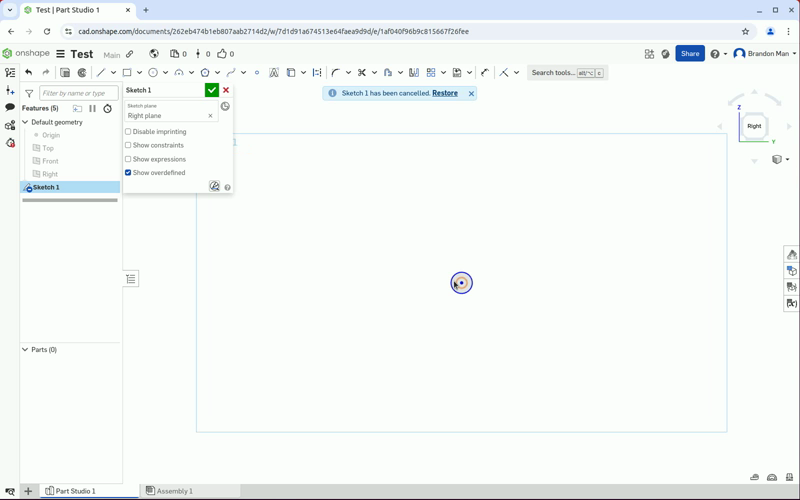
scroll(6)
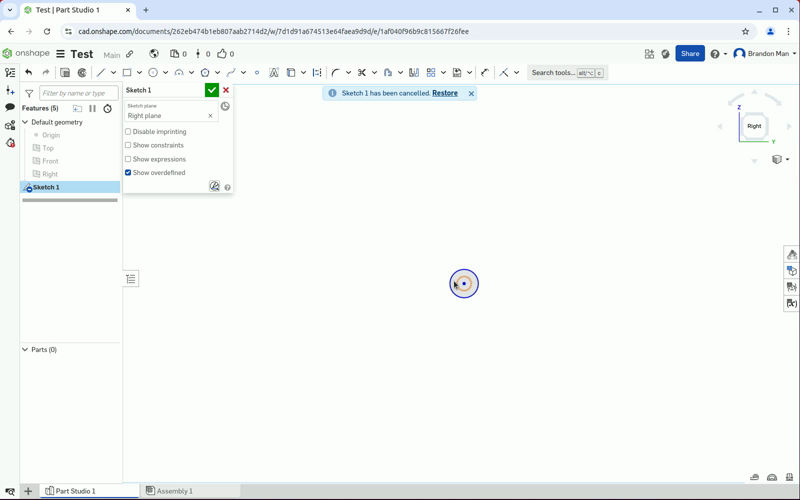
scroll(6)
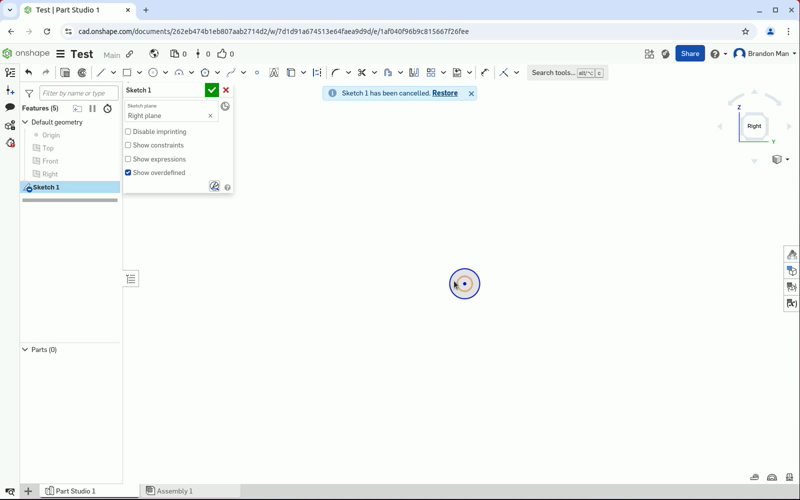
scroll(6)
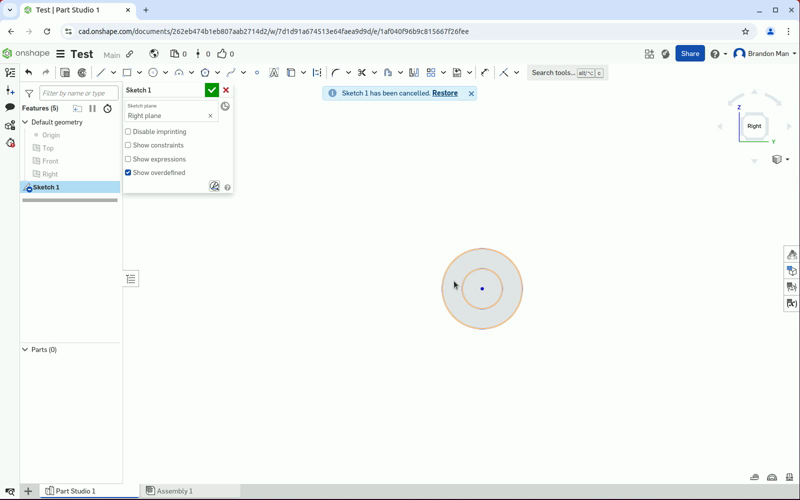
scroll(6)
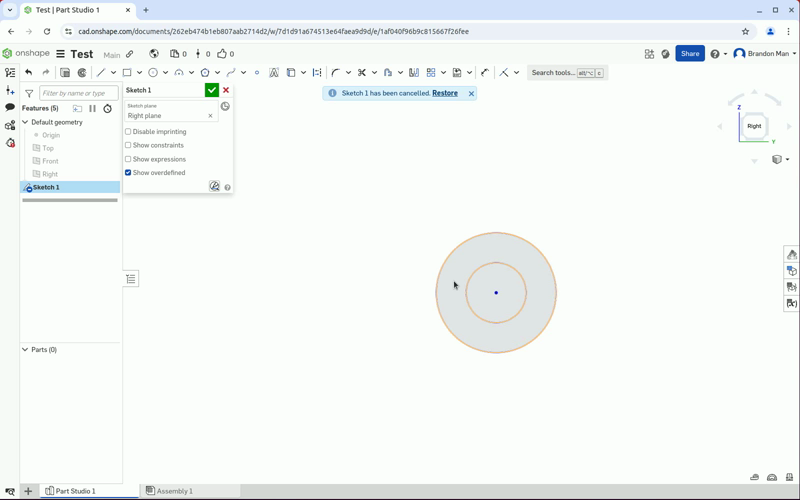
scroll(6)
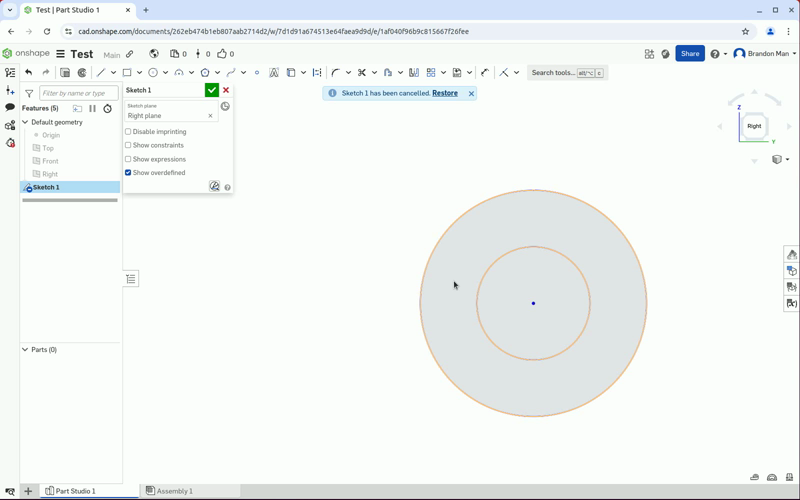
click(454, 280)
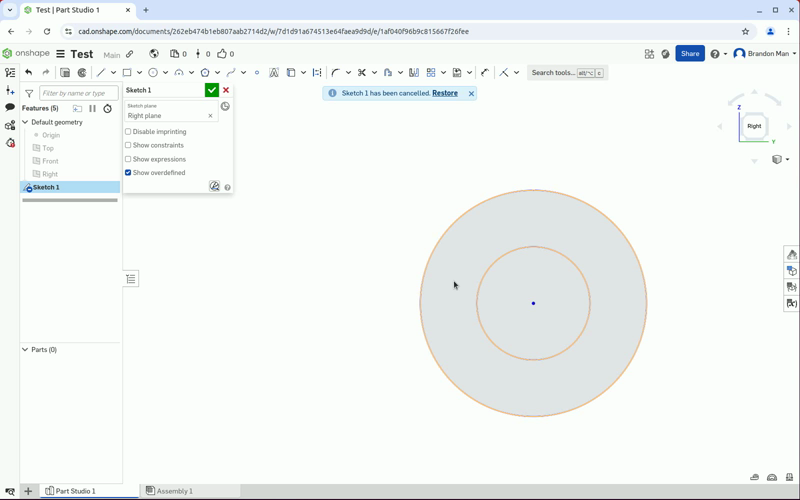
scroll(-6)
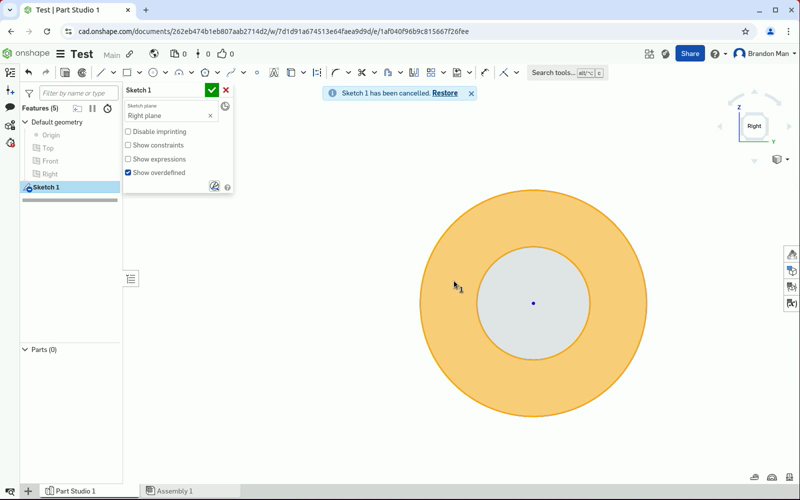
scroll(-6)
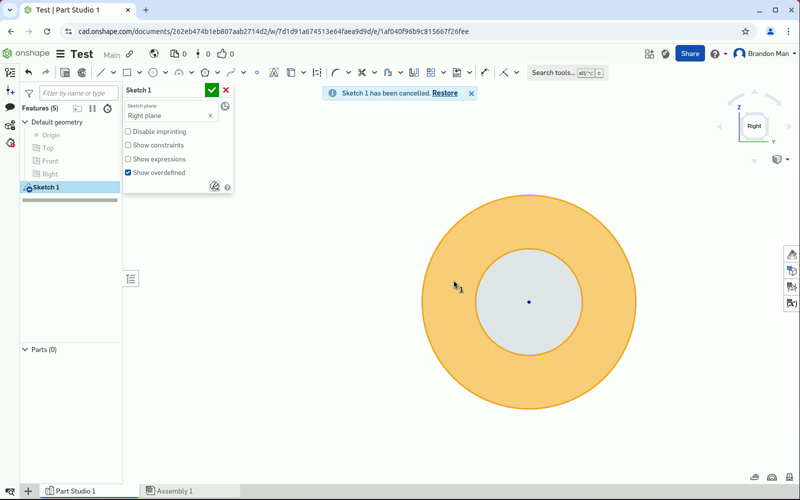
scroll(-6)
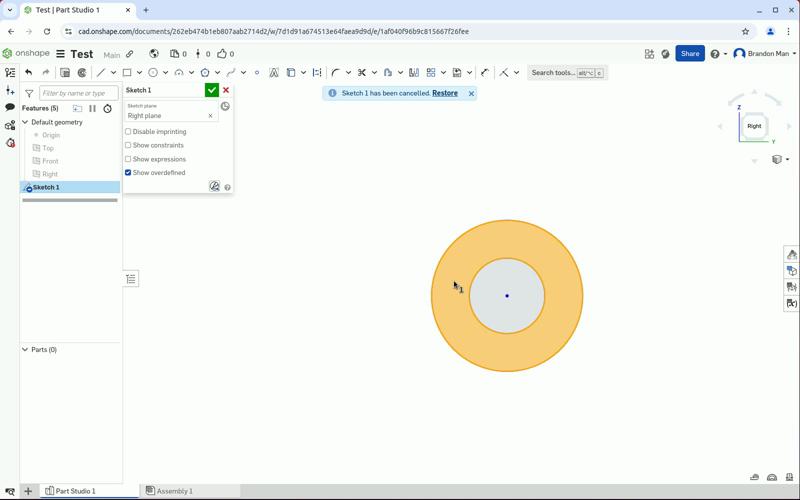
scroll(-6)
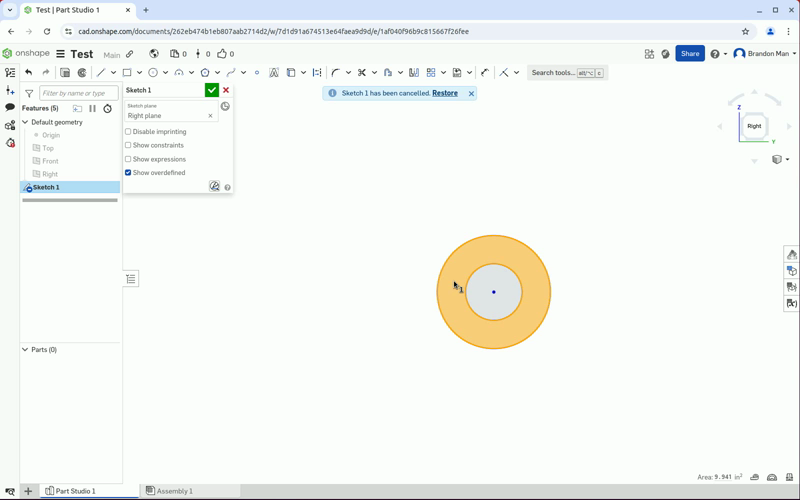
scroll(-6)
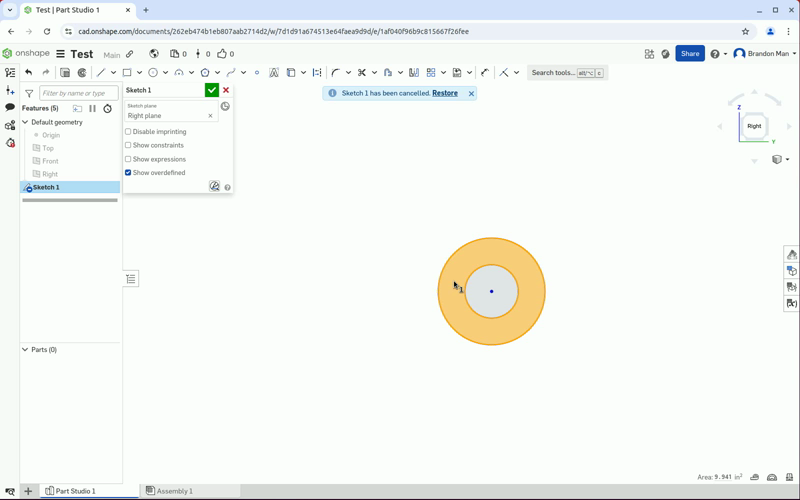
scroll(-6)
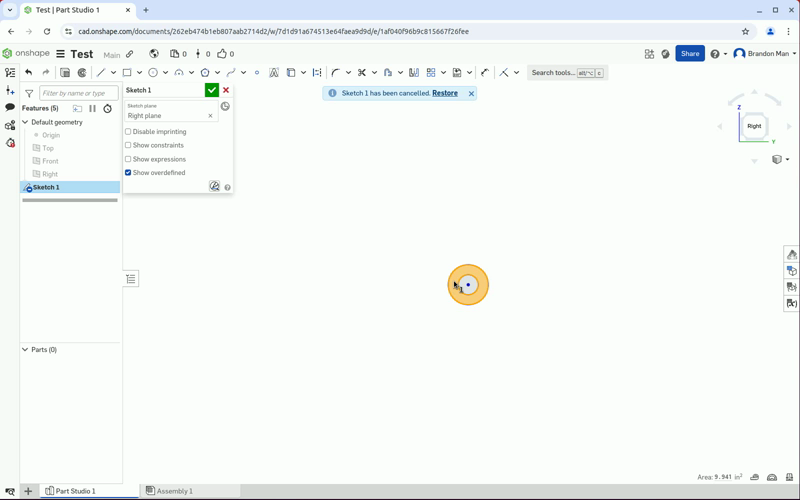
scroll(-6)
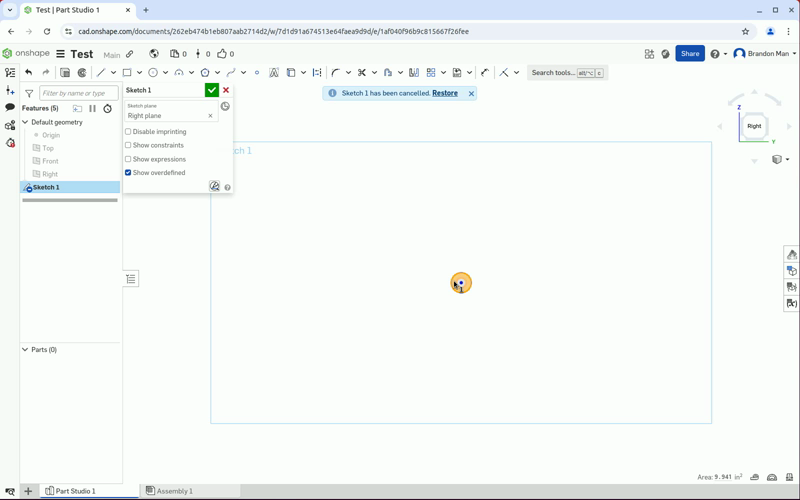
mouse_move(73, 352)
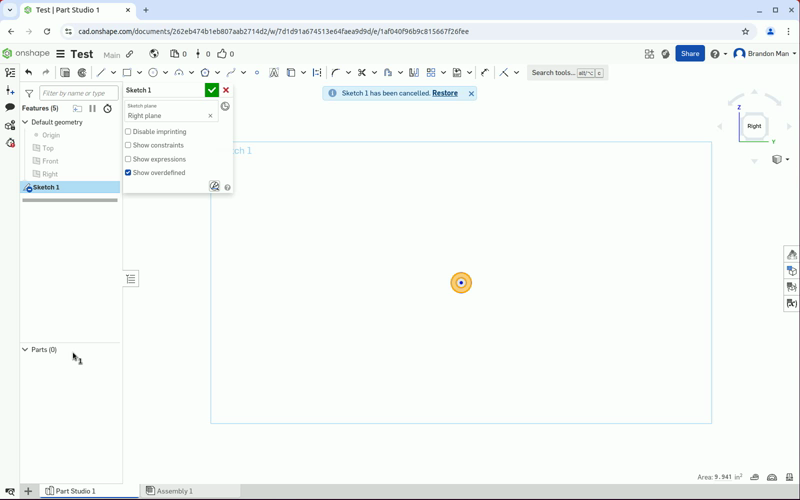
key(shift+y)
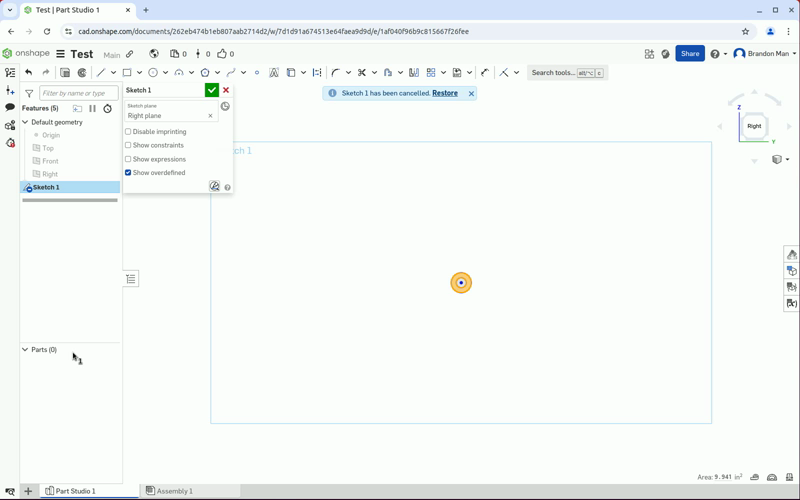
key(shift+e)
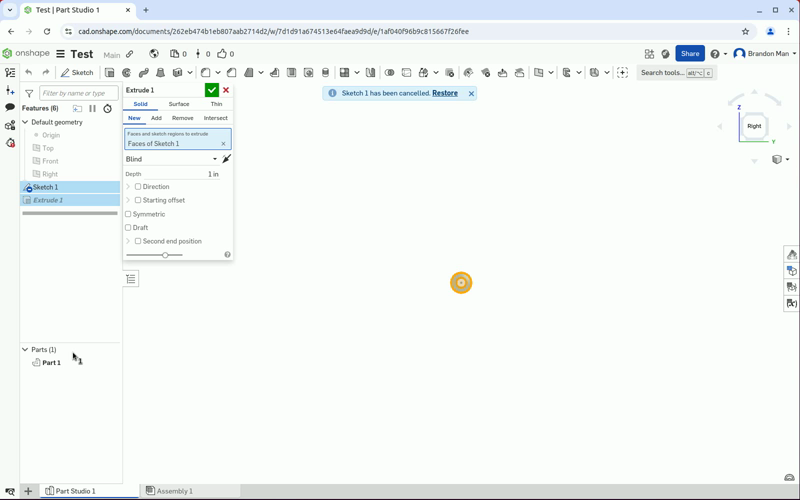
mouse_move(143, 106)
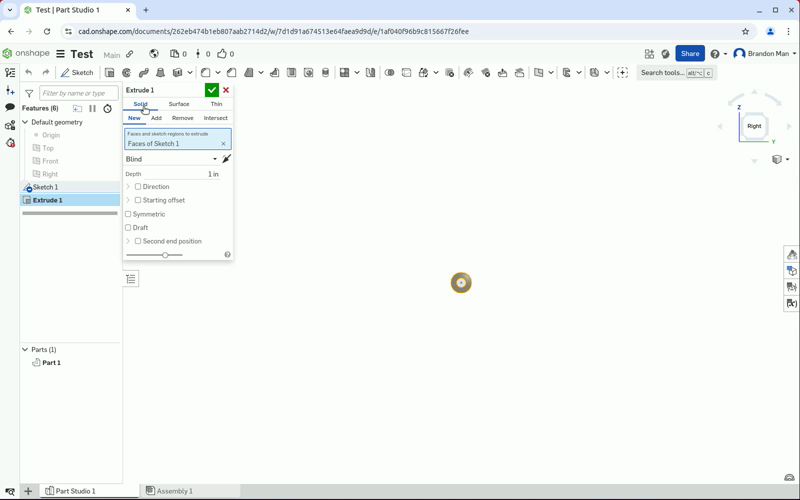
click(143, 106)
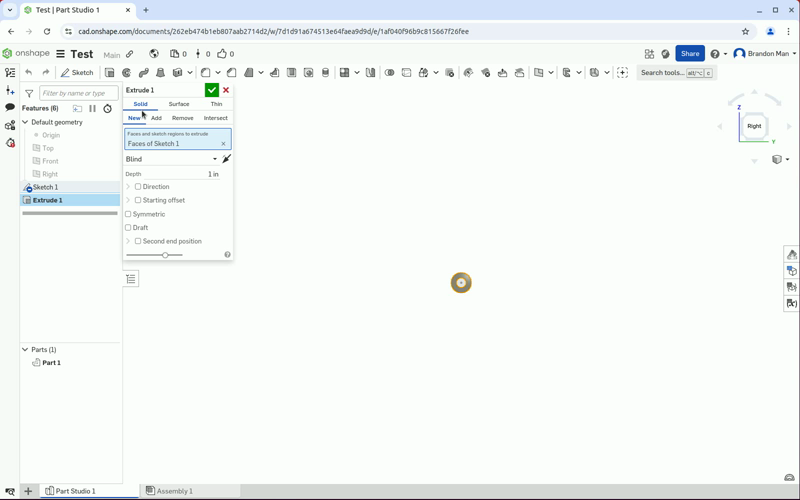
mouse_move(137, 120)
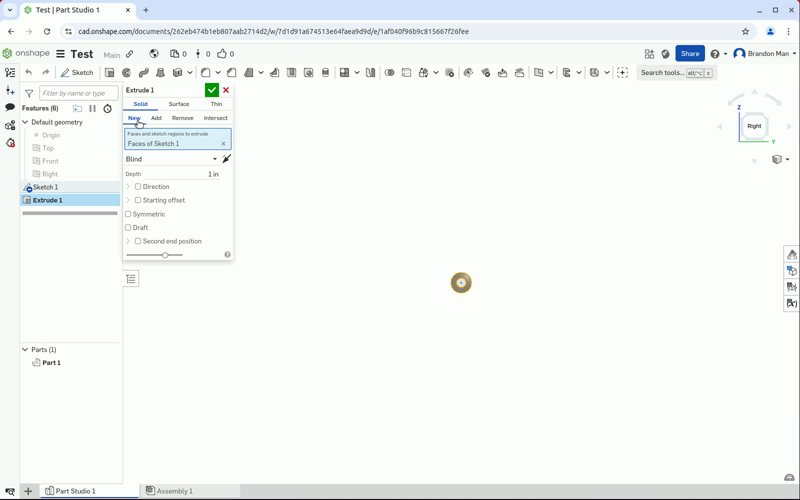
click(137, 120)
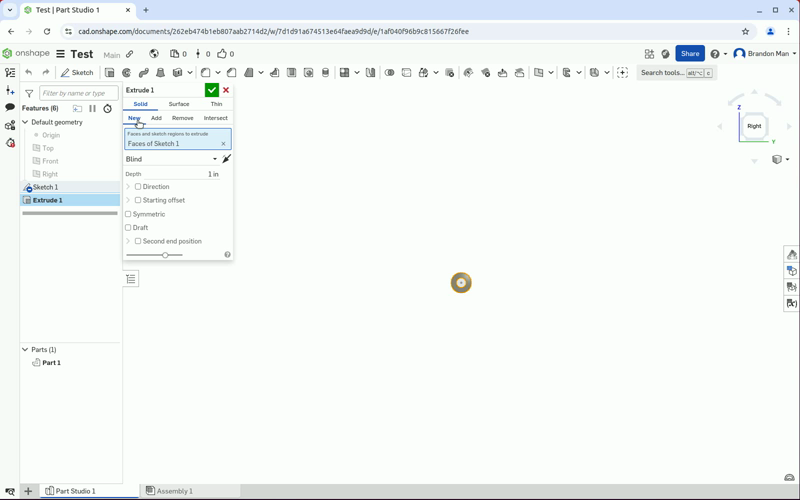
key(tab, 4)
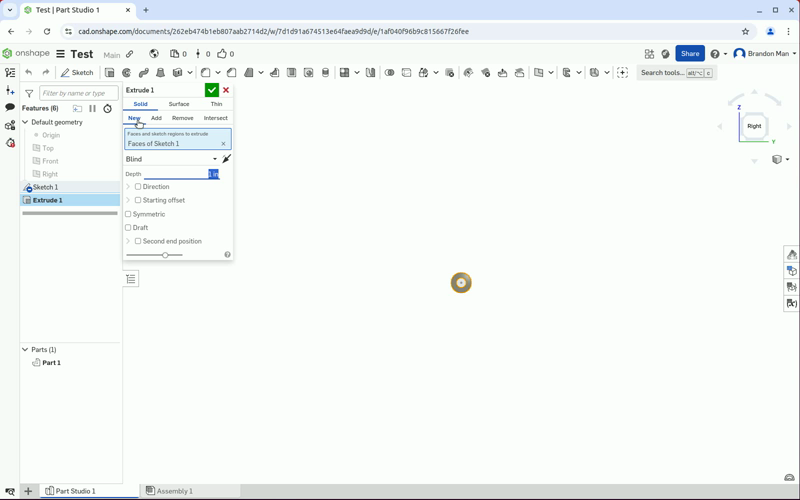
text(23.108)
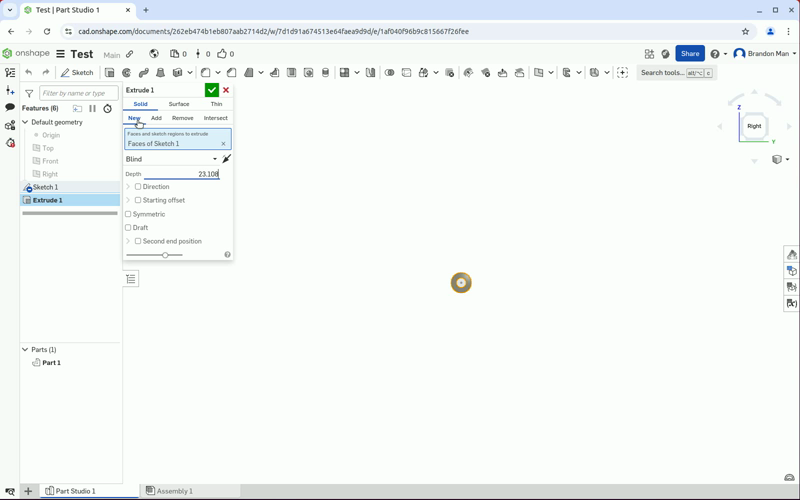
key(enter)
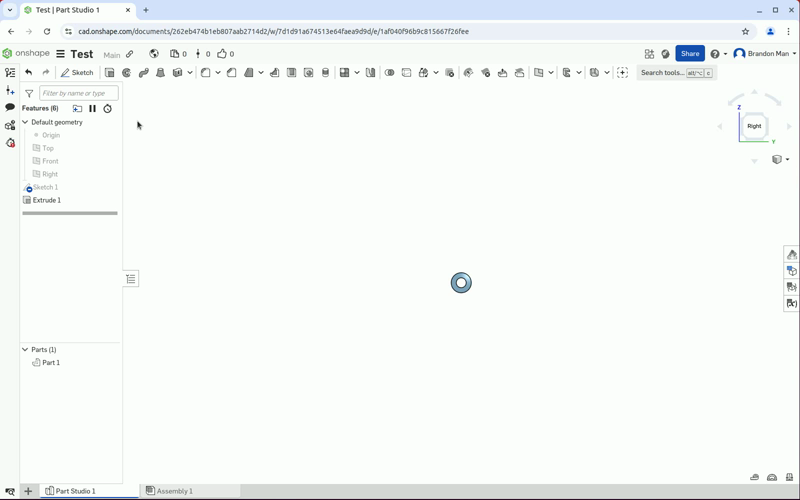
key(shift+h)
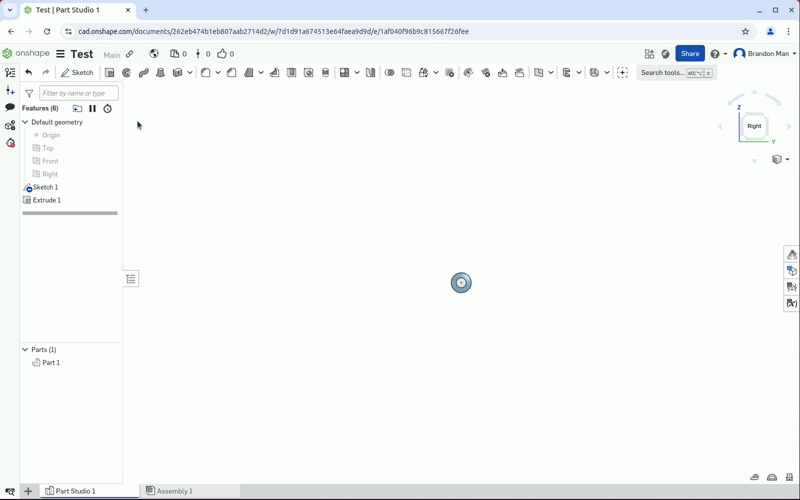
key(shift+h)
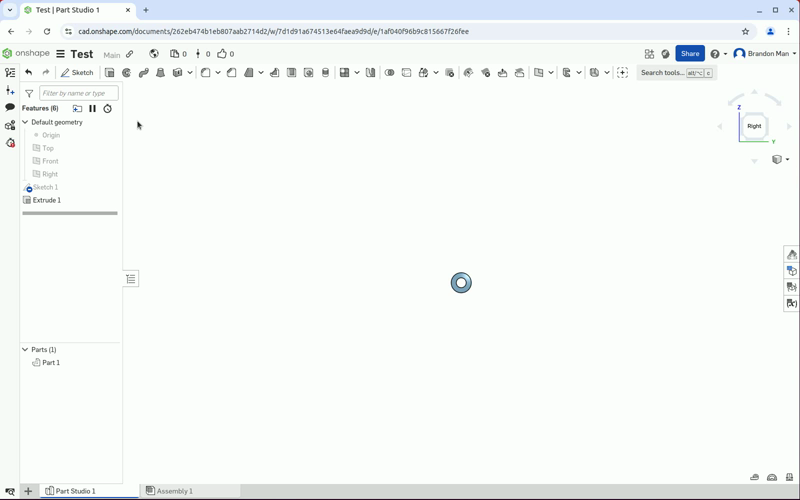
mouse_move(73, 189)
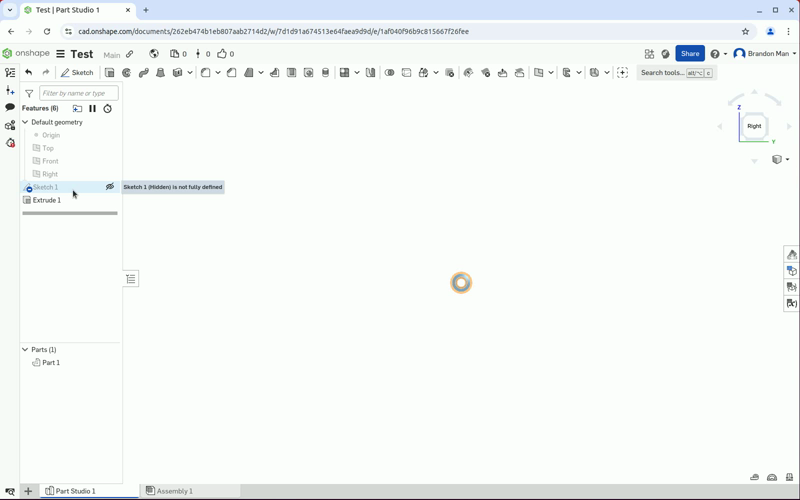
click(73, 189)
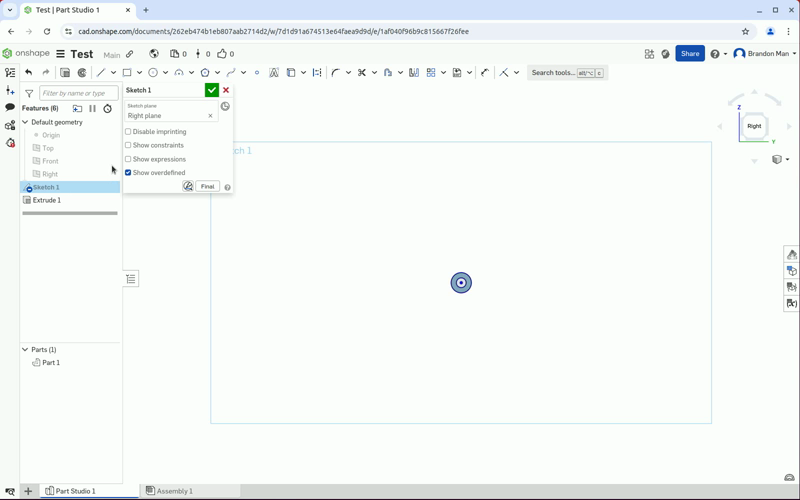
mouse_move(229, 92)
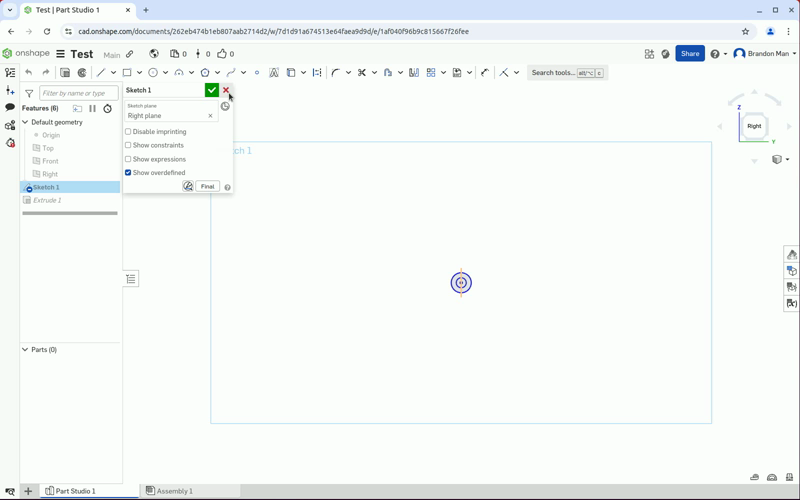
click(229, 92)
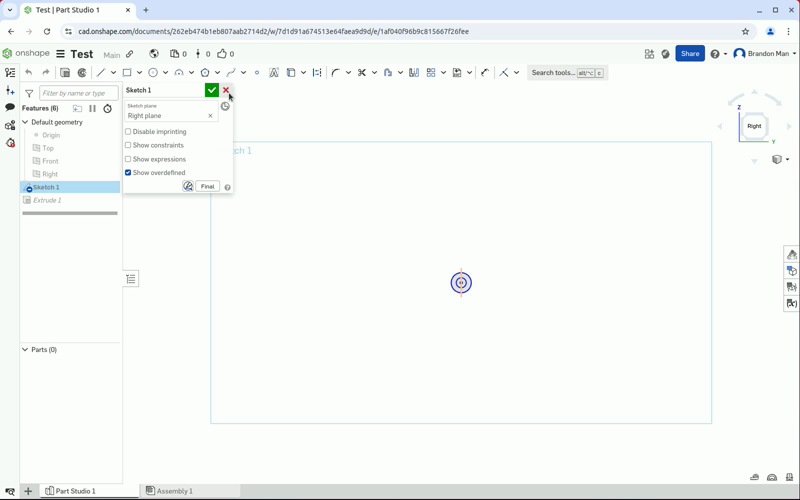
key(shift+s)
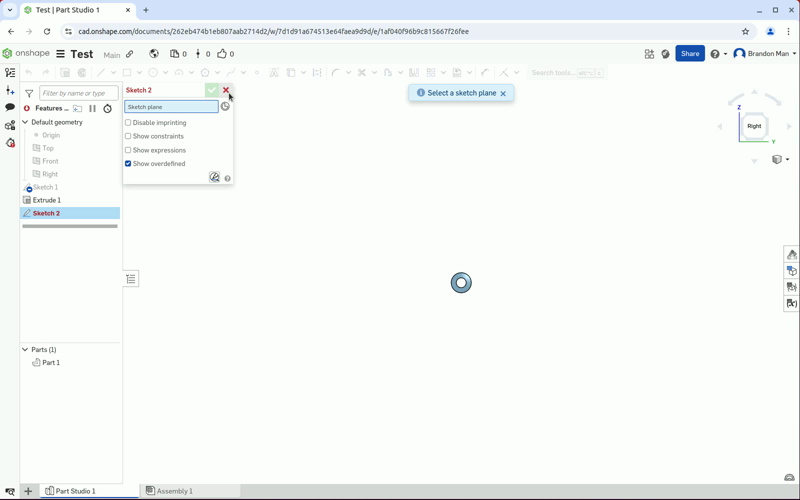
mouse_move(73, 176)
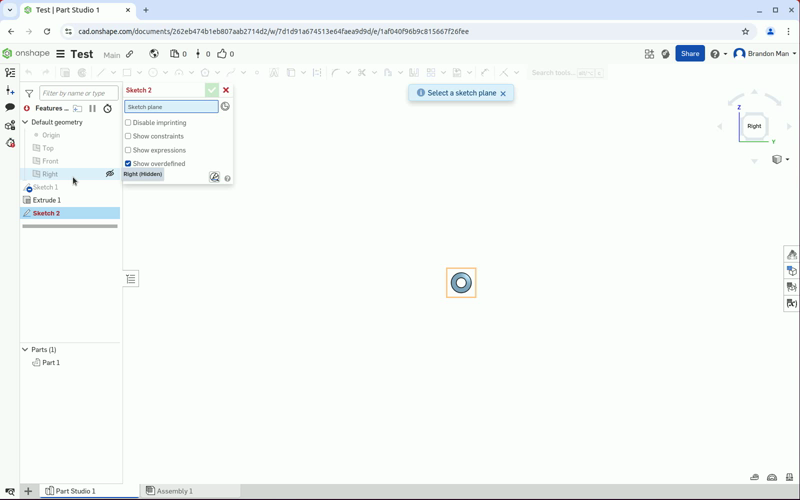
click(73, 176)
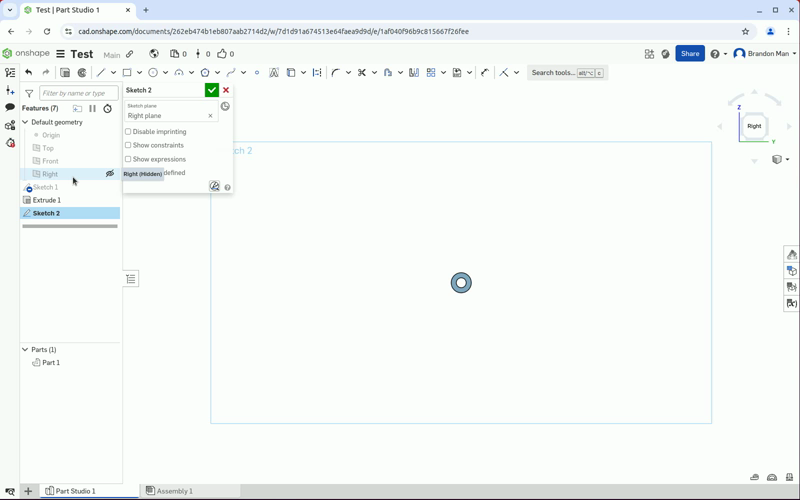
mouse_move(73, 352)
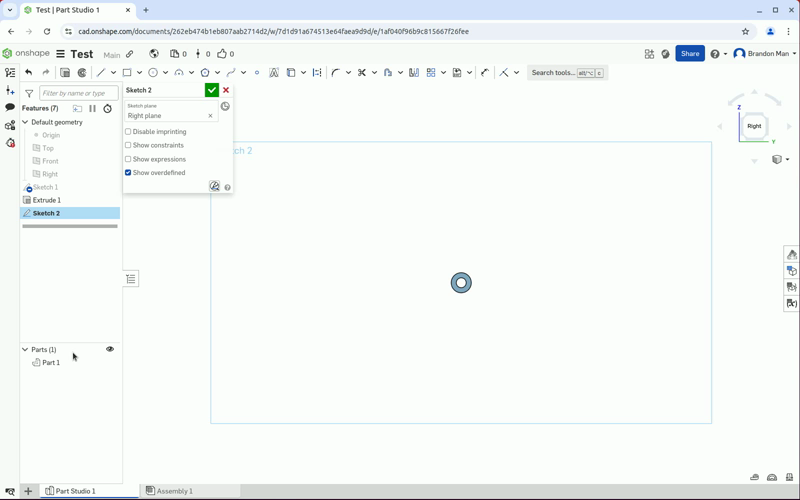
key(y)
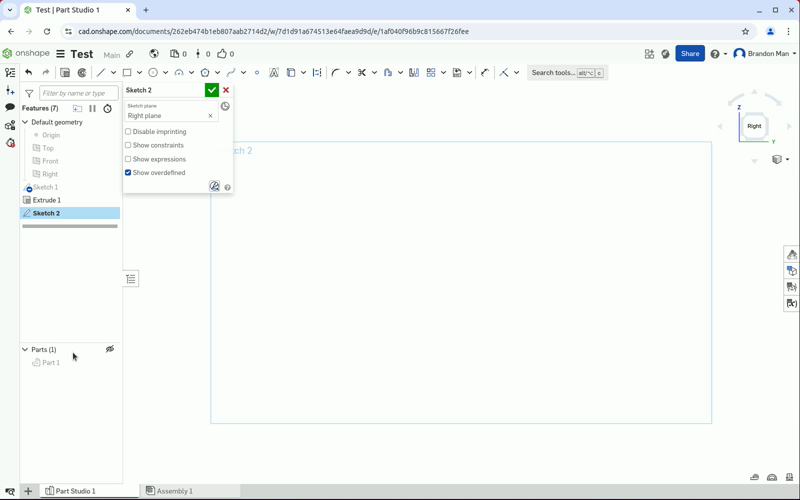
key(c)
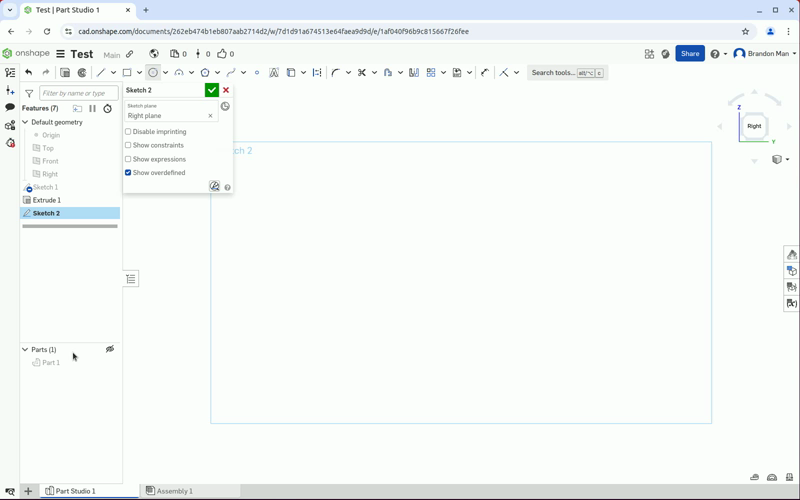
key_down(shift)
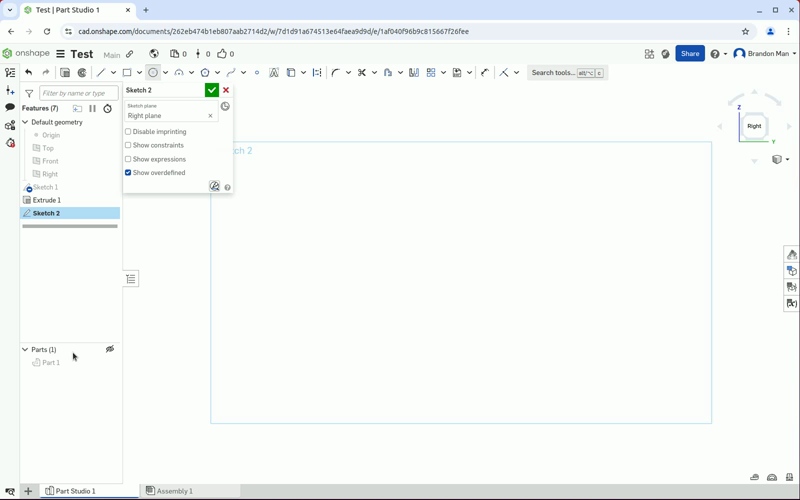
mouse_move(461, 282)
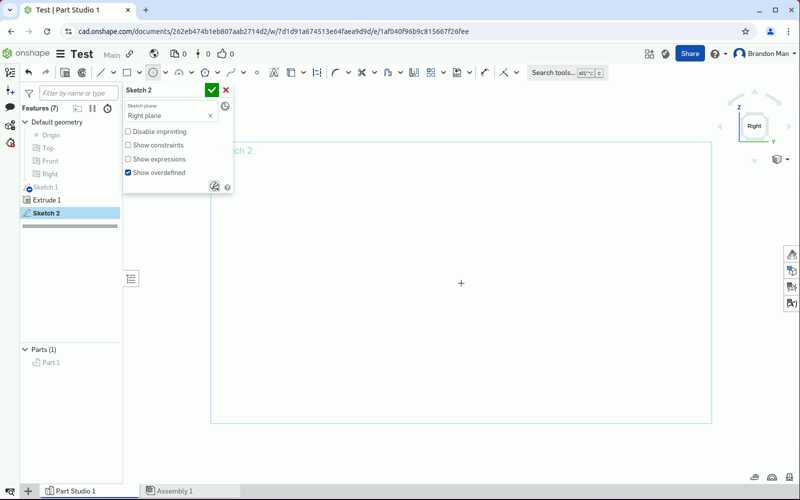
click(461, 282)
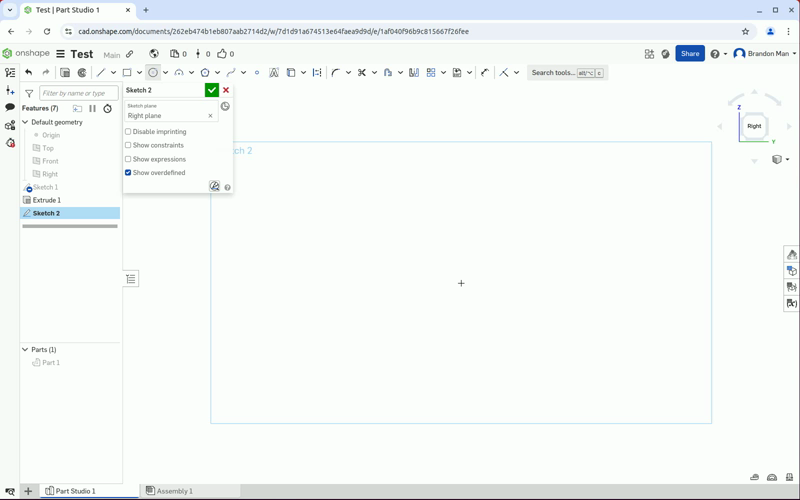
key_up(shift)
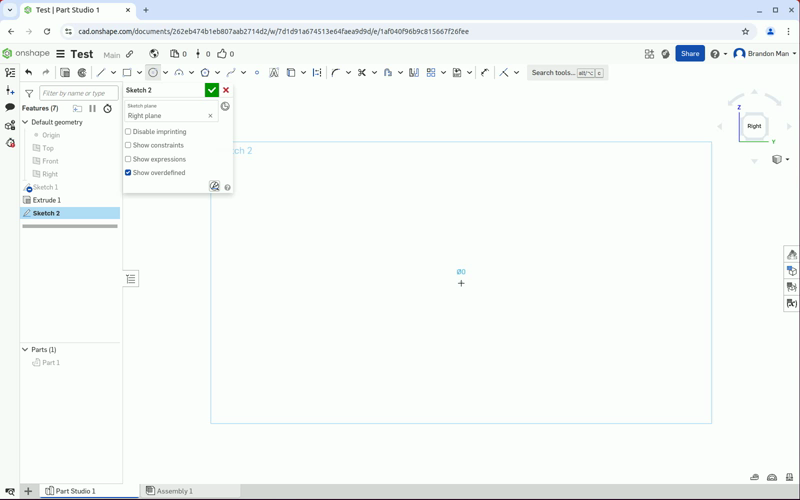
mouse_move(471, 282)
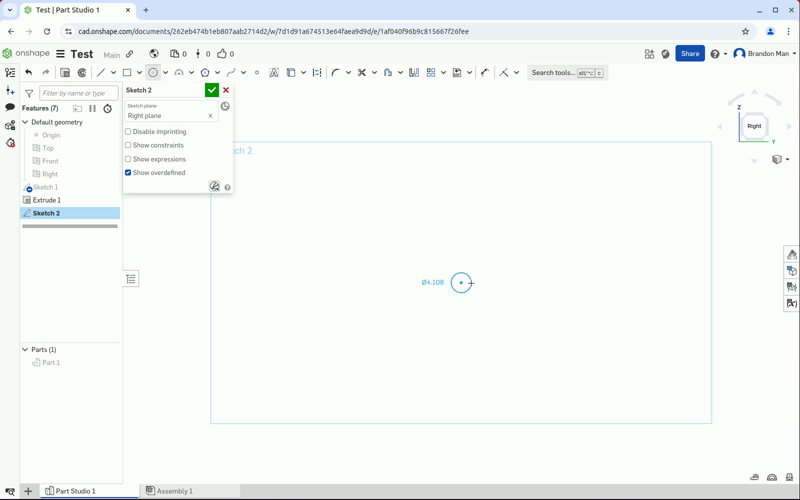
click(471, 282)
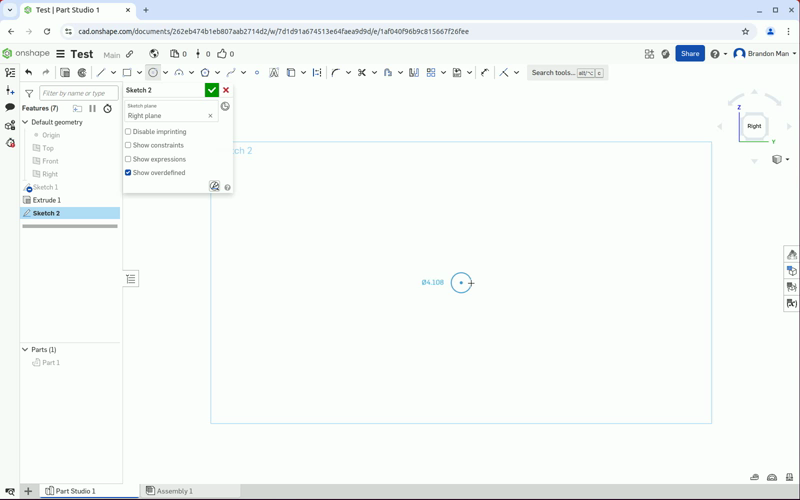
key(esc)
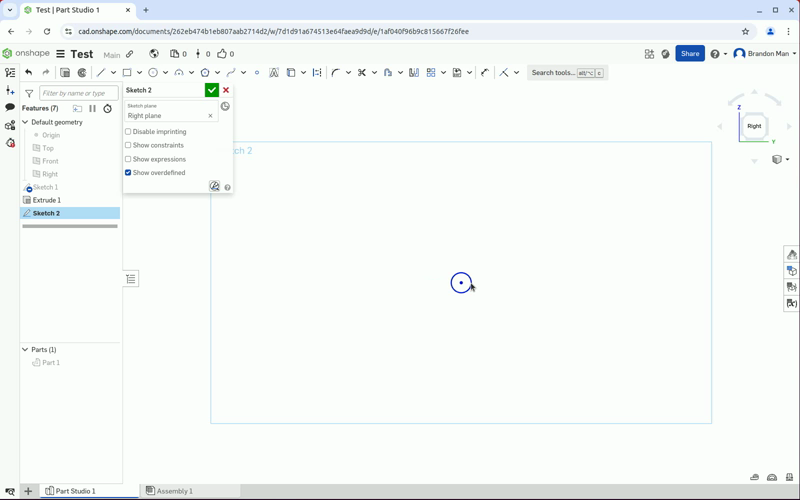
key(c)
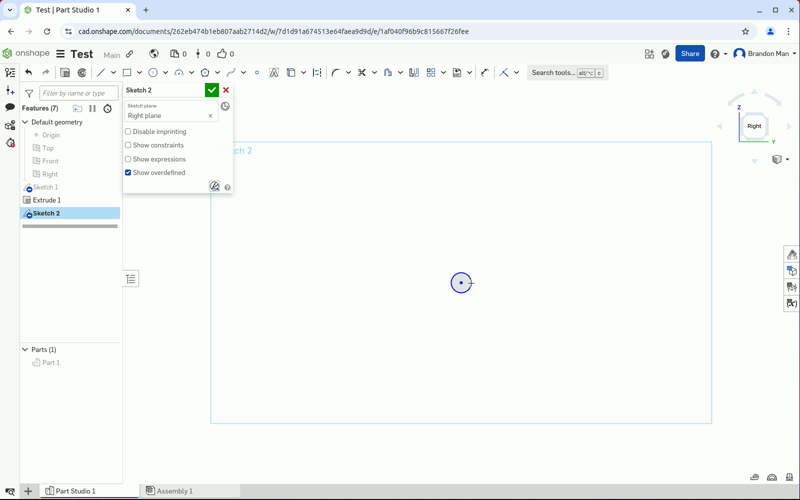
key_down(shift)
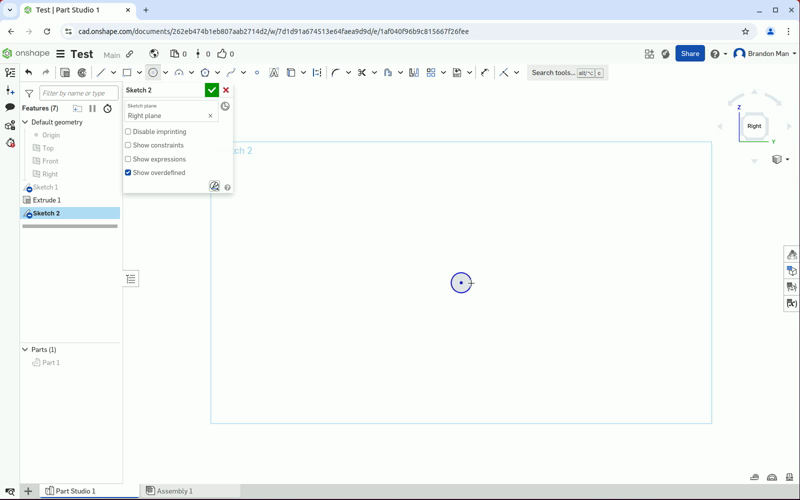
mouse_move(461, 282)
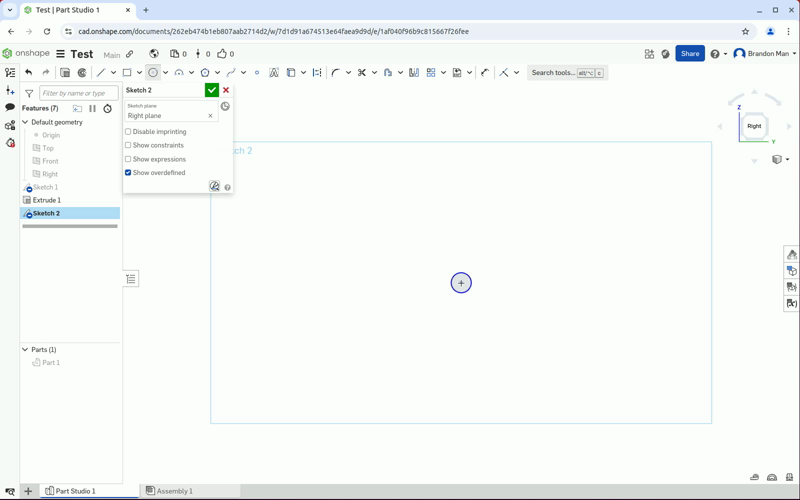
click(461, 282)
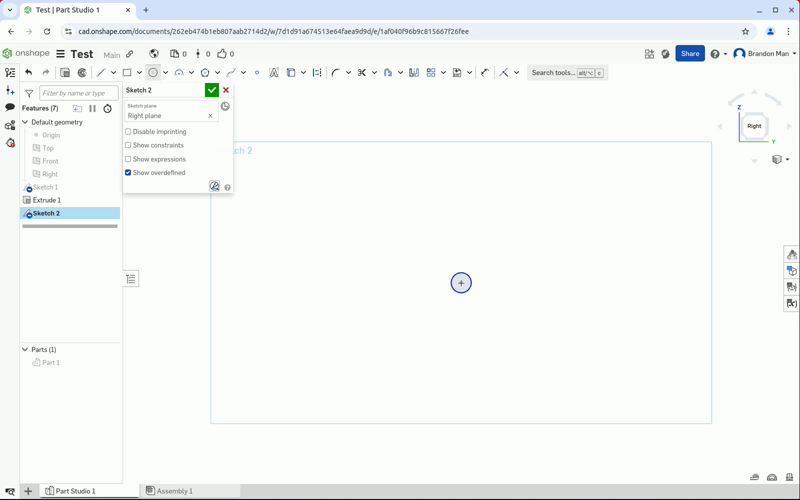
key_up(shift)
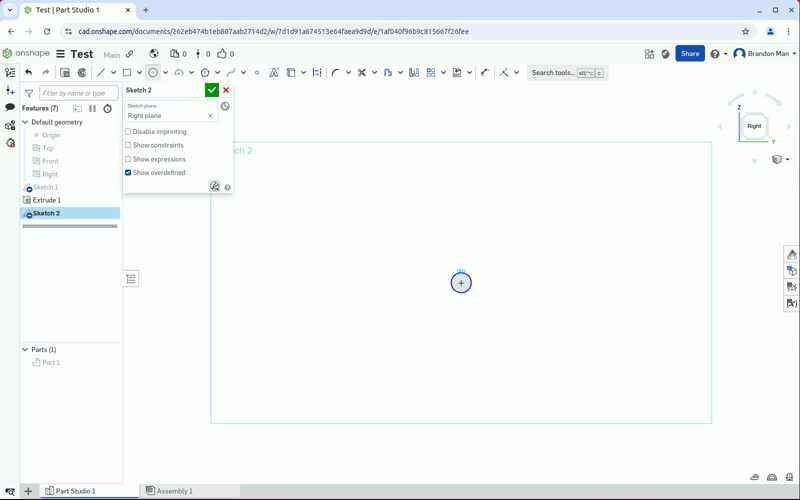
mouse_move(466, 282)
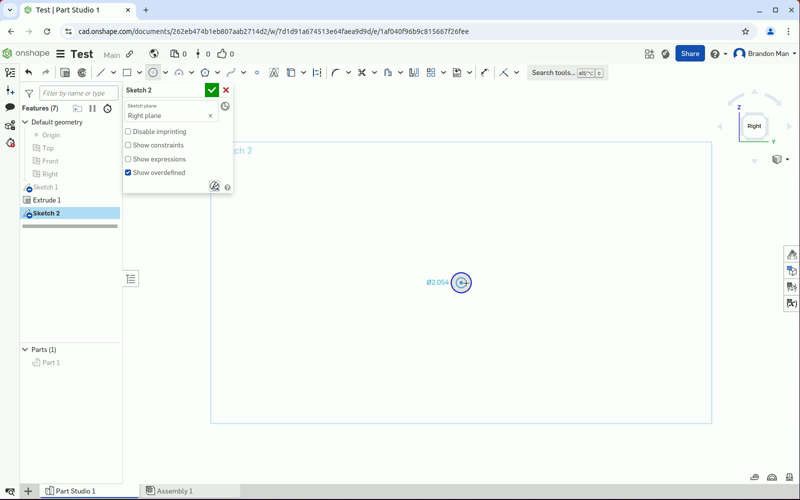
click(466, 282)
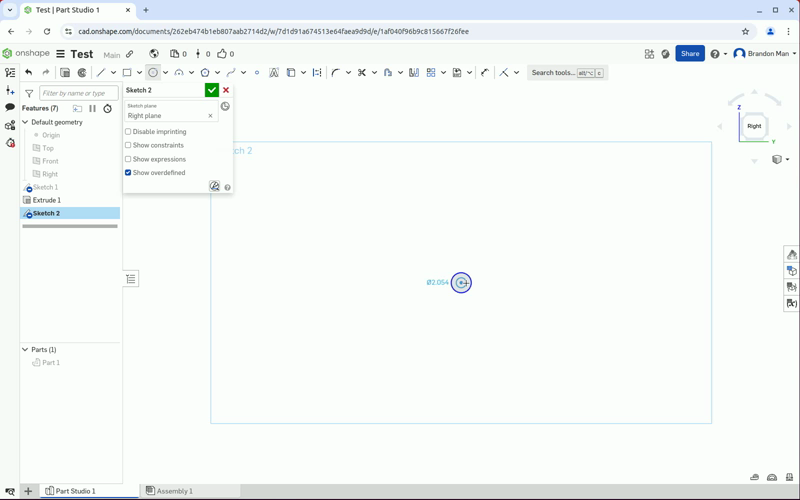
key(esc)
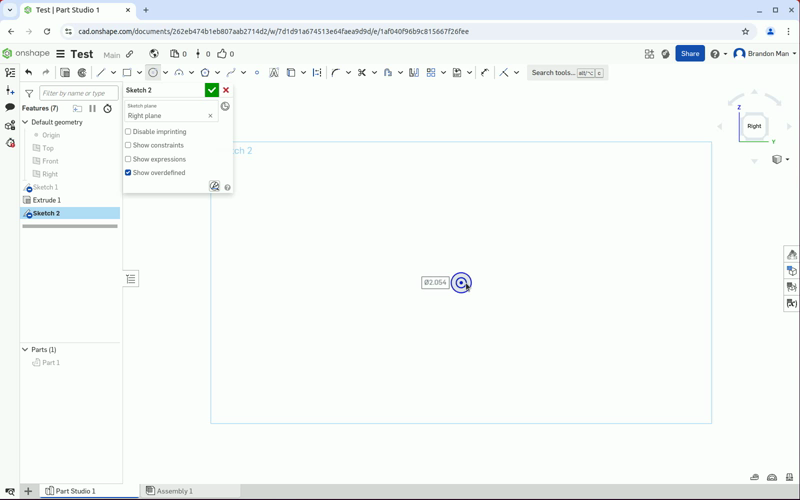
mouse_move(470, 283)
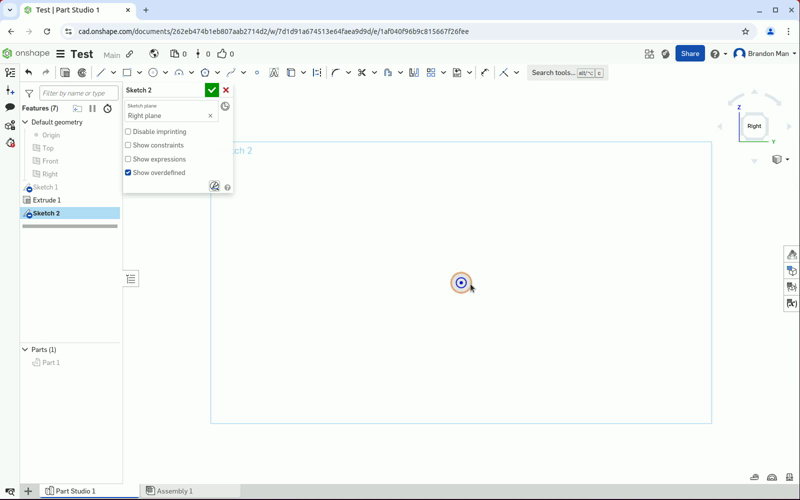
scroll(6)
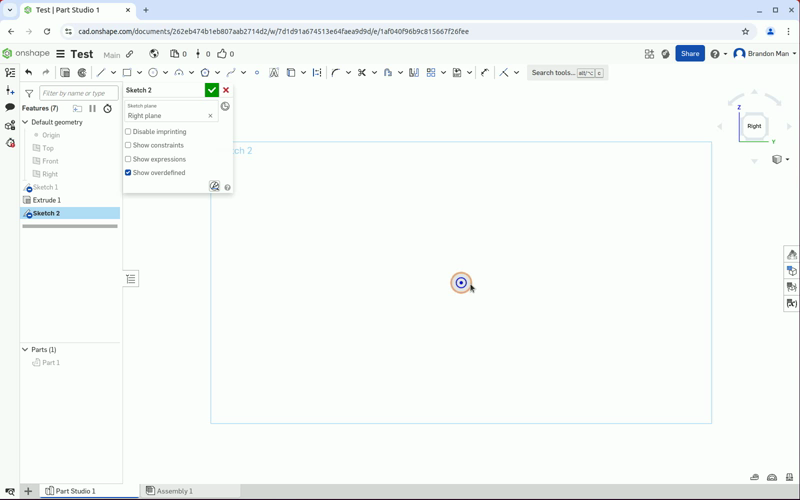
scroll(6)
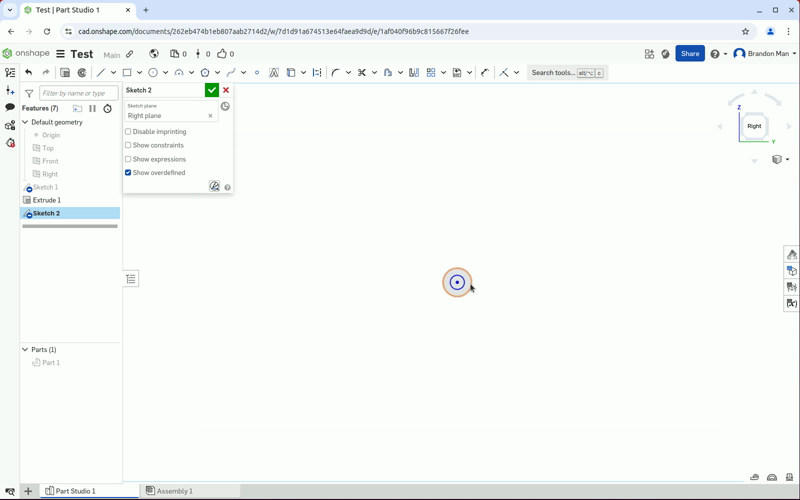
scroll(6)
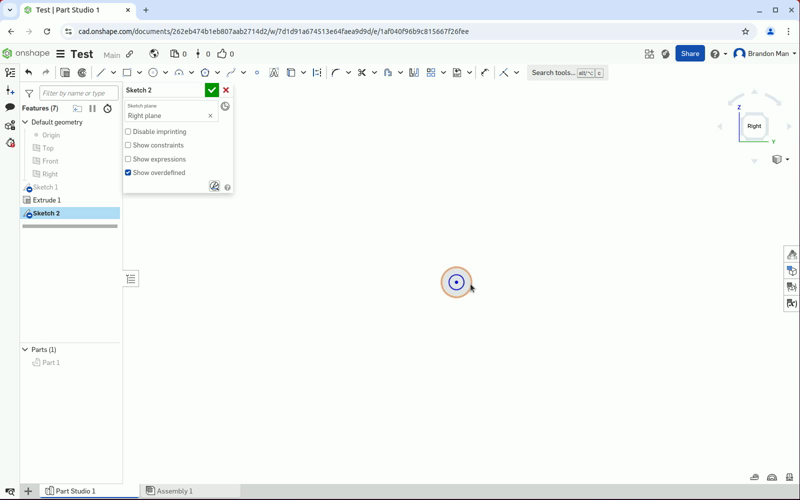
scroll(6)
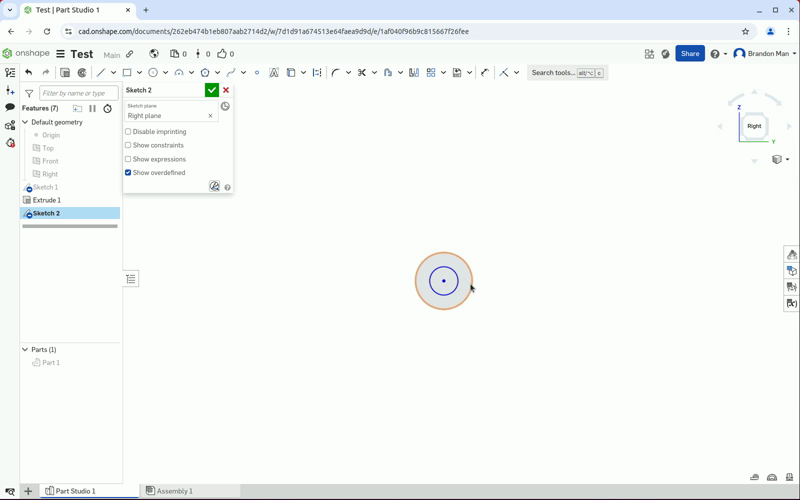
scroll(6)
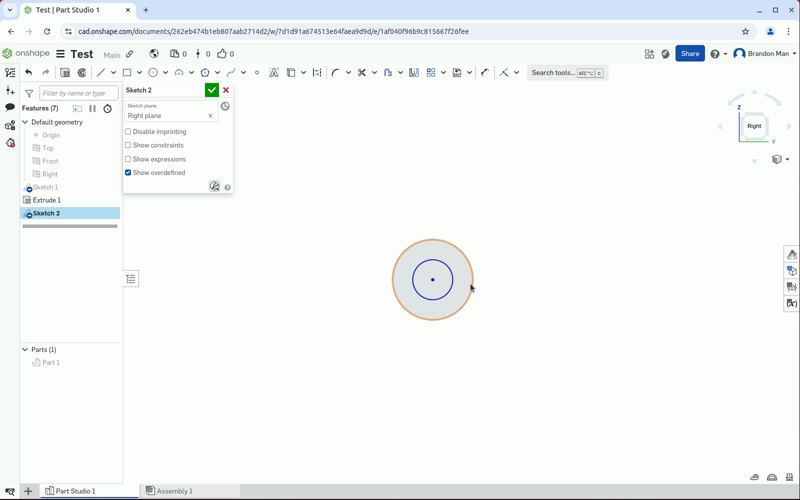
scroll(6)
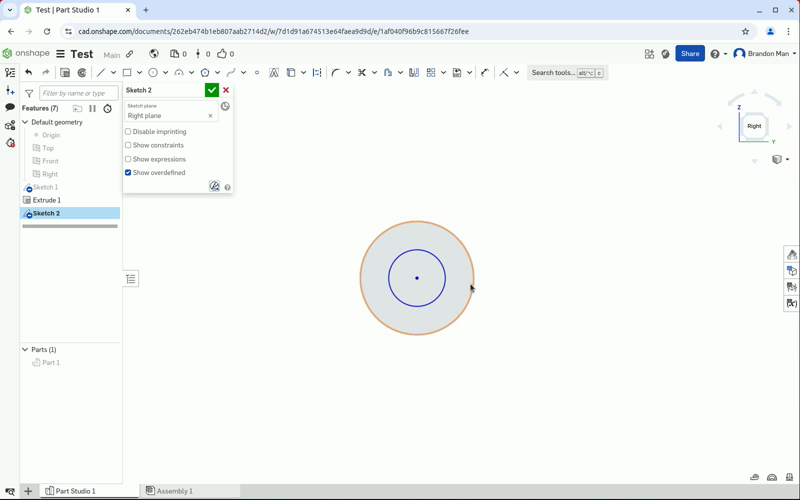
scroll(6)
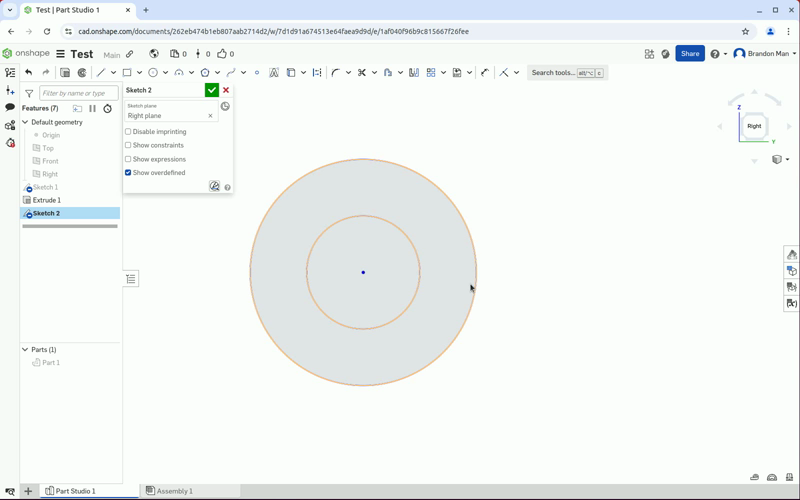
click(470, 283)
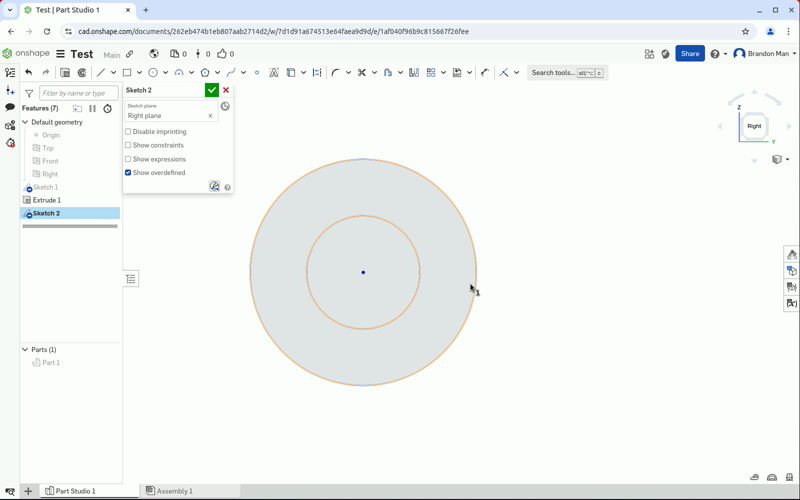
scroll(-6)
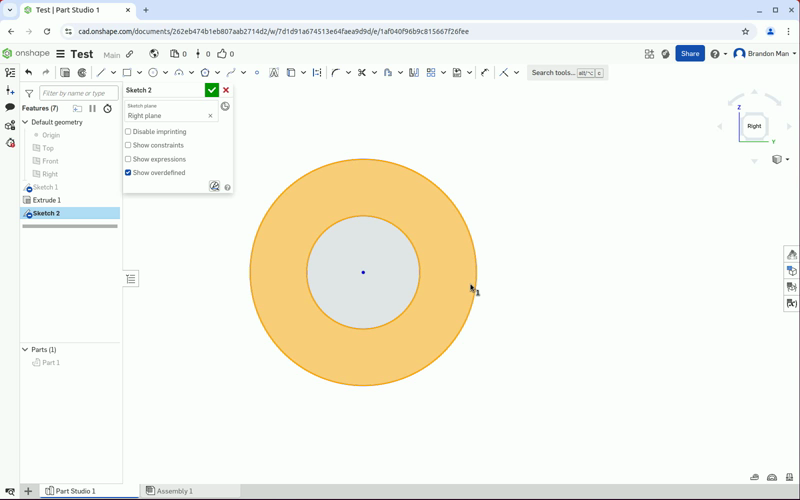
scroll(-6)
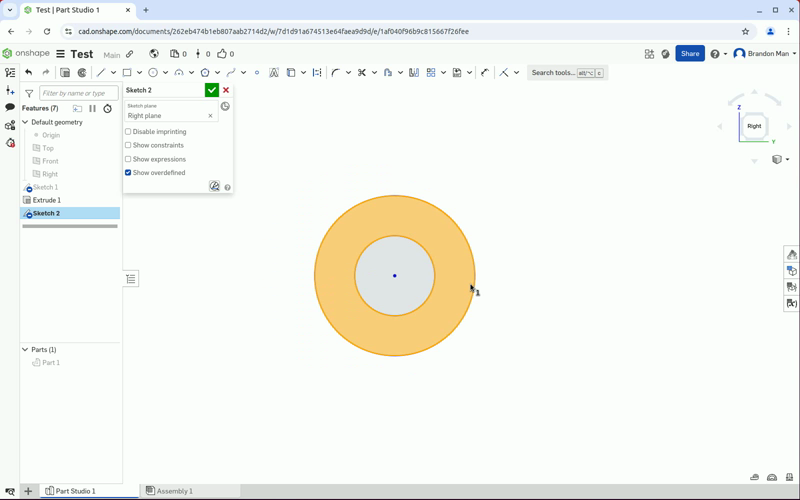
scroll(-6)
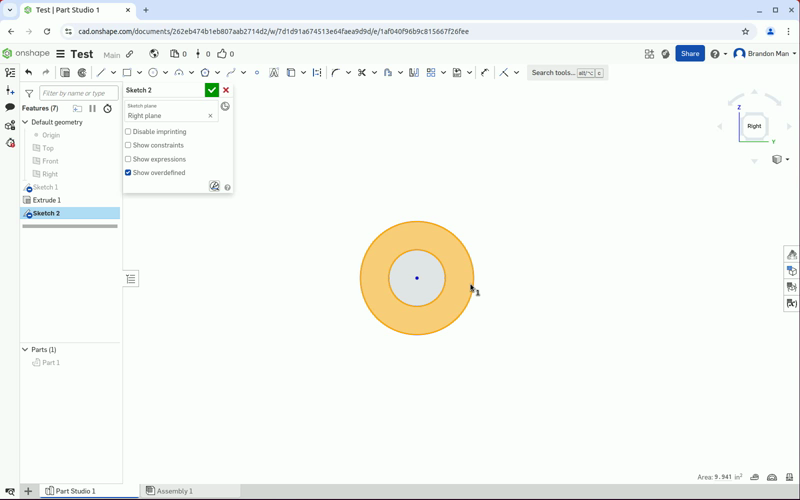
scroll(-6)
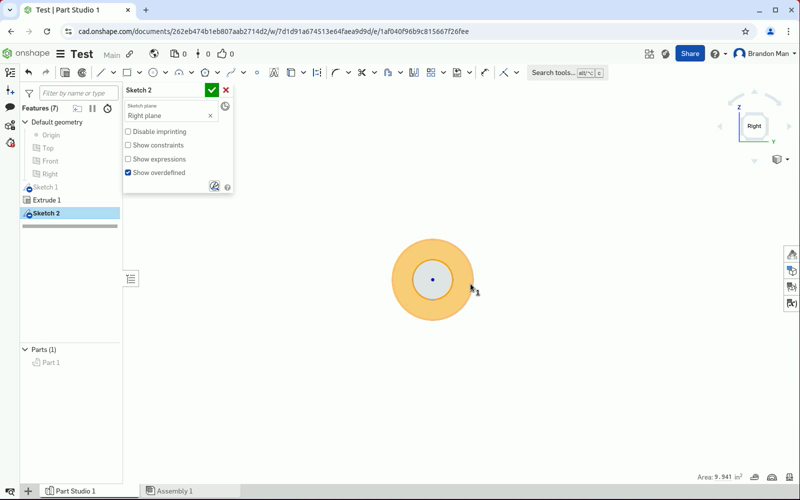
scroll(-6)
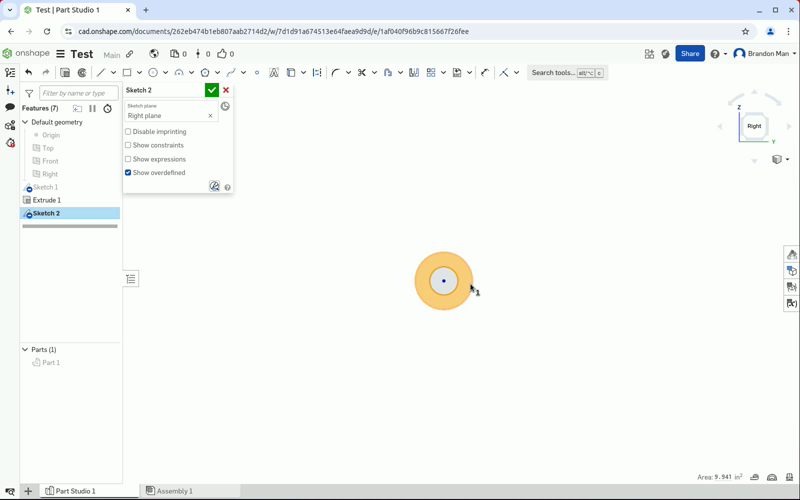
scroll(-6)
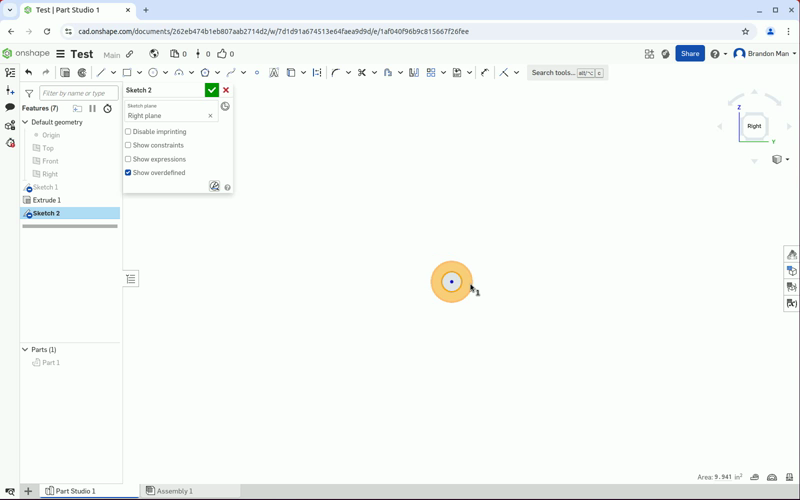
scroll(-6)
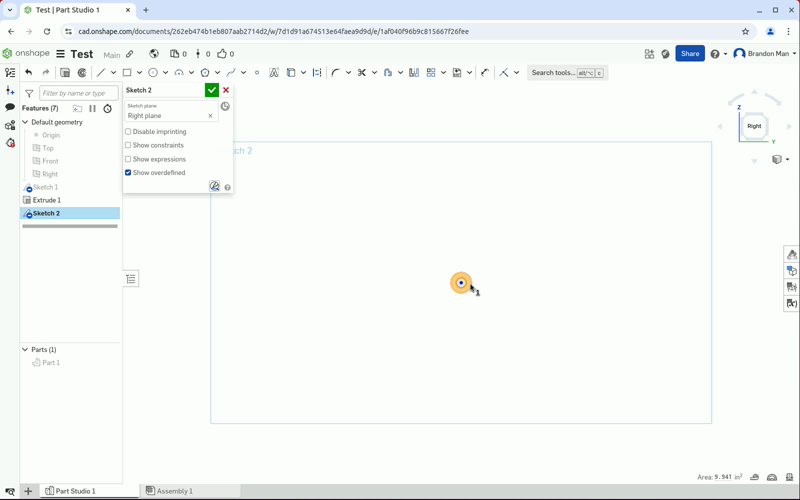
mouse_move(73, 352)
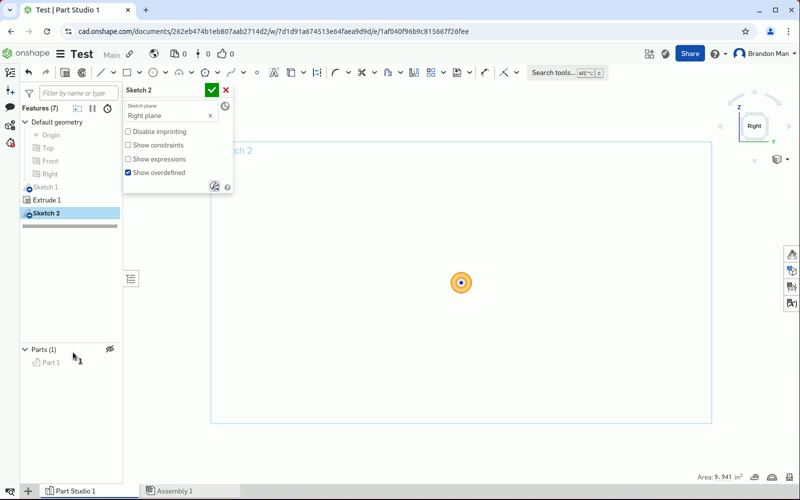
key(shift+y)
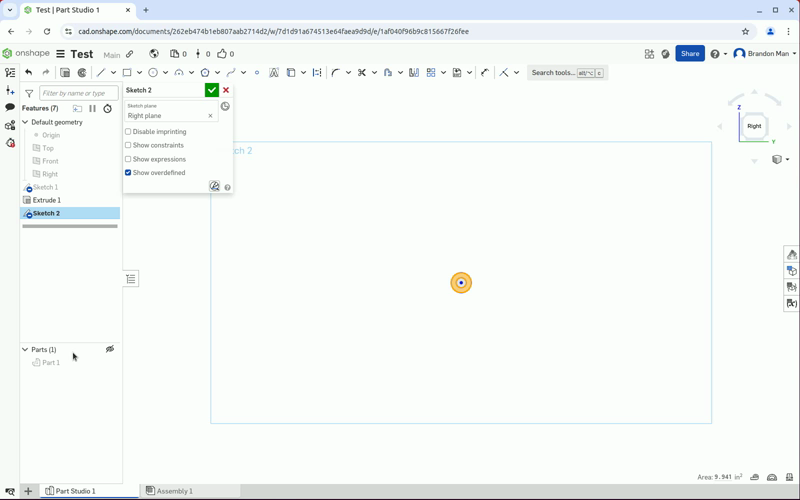
key(shift+e)
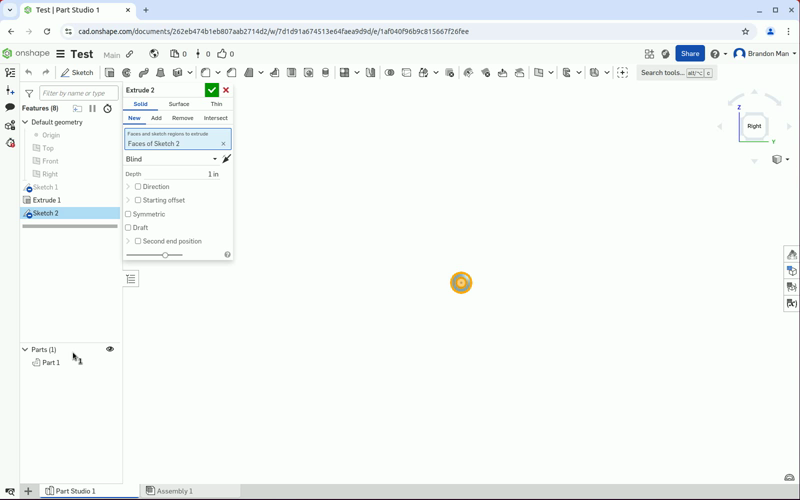
mouse_move(143, 106)
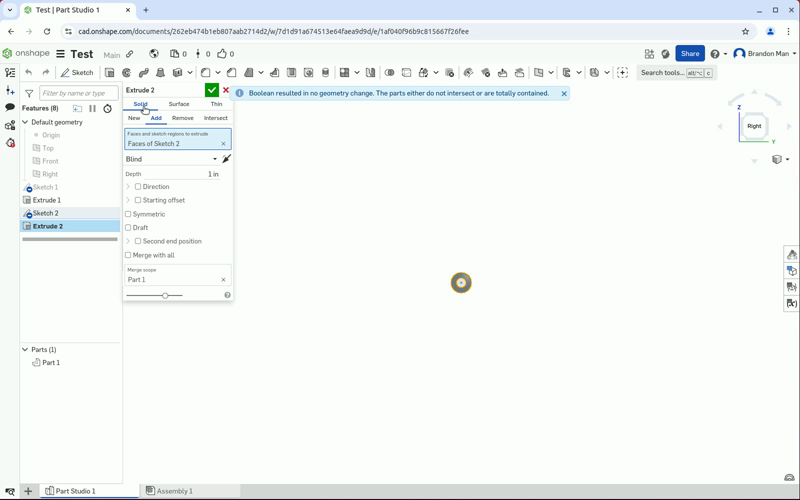
click(143, 106)
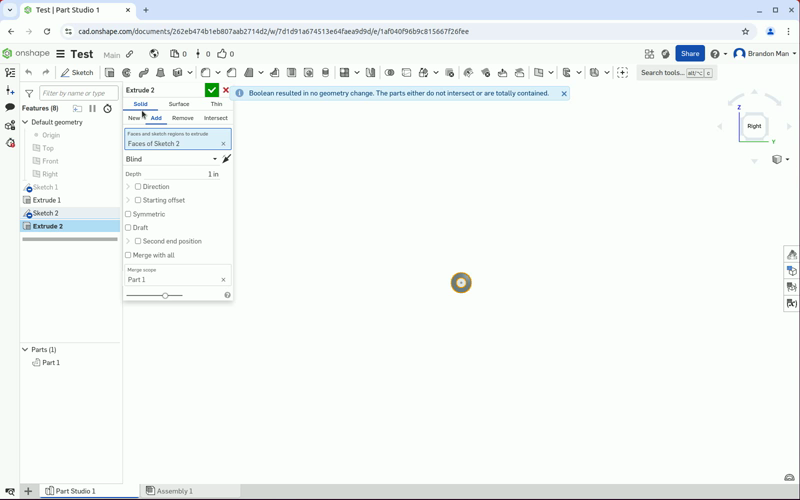
mouse_move(137, 120)
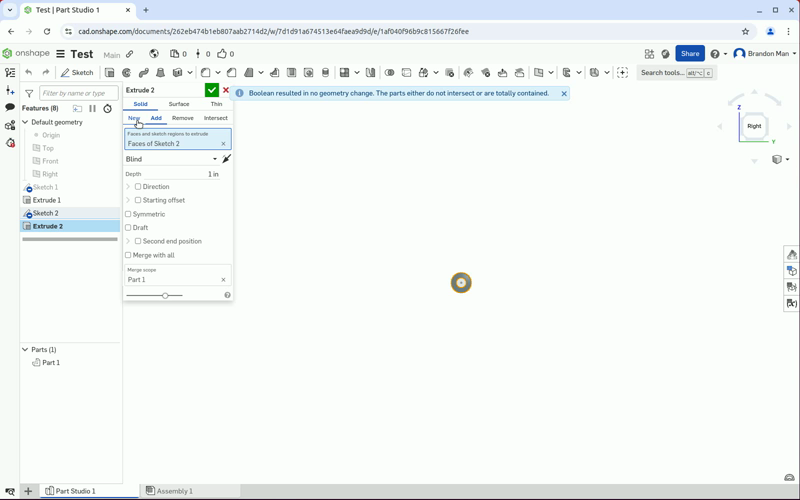
click(137, 120)
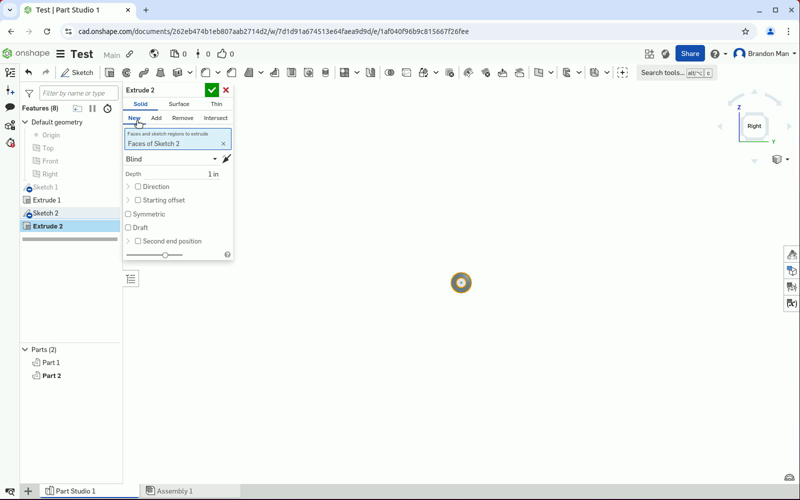
key(tab, 4)
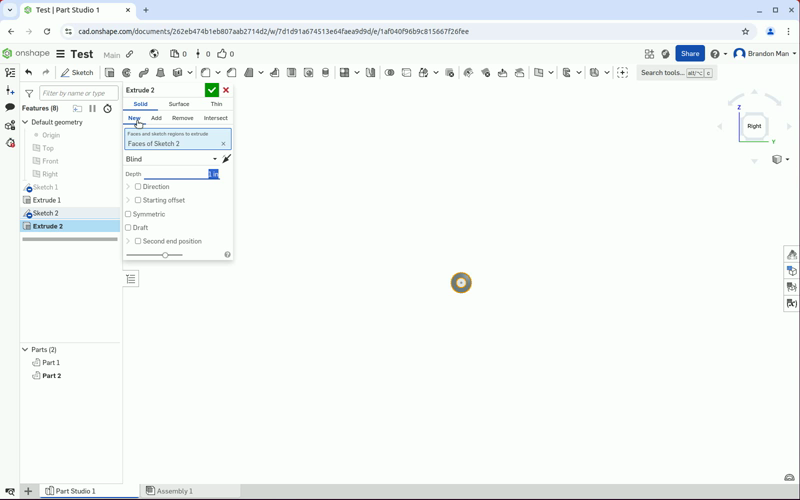
text(23.108)
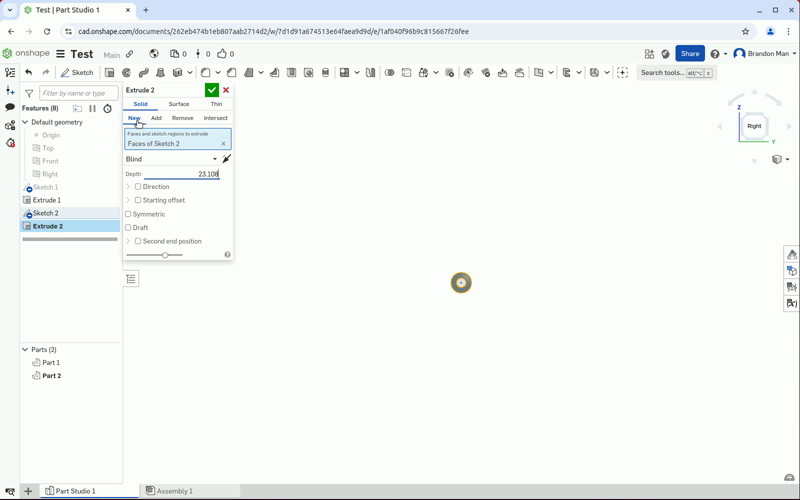
key(enter)
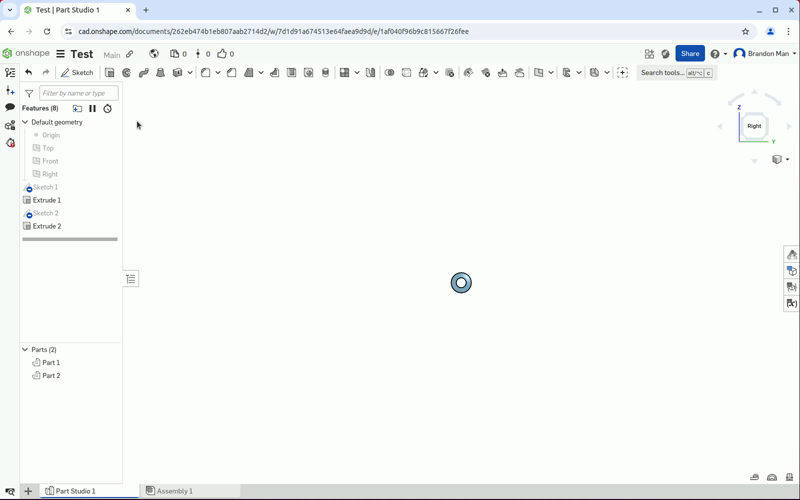
key(shift+h)
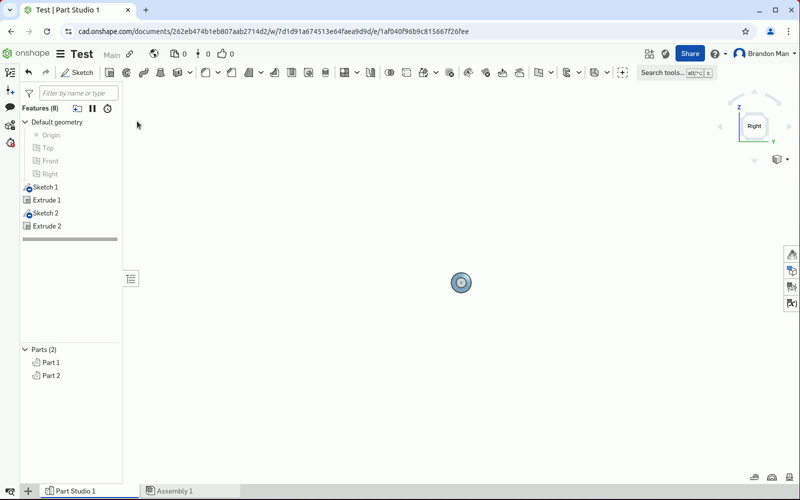
key(shift+h)
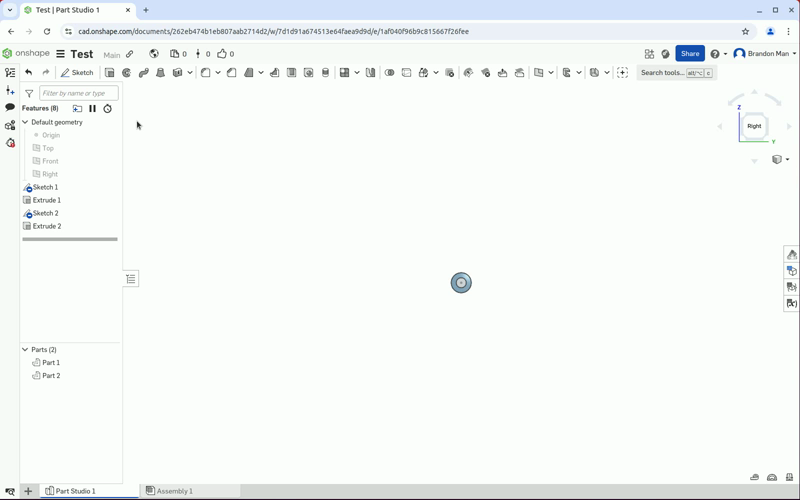
key(shift+7)
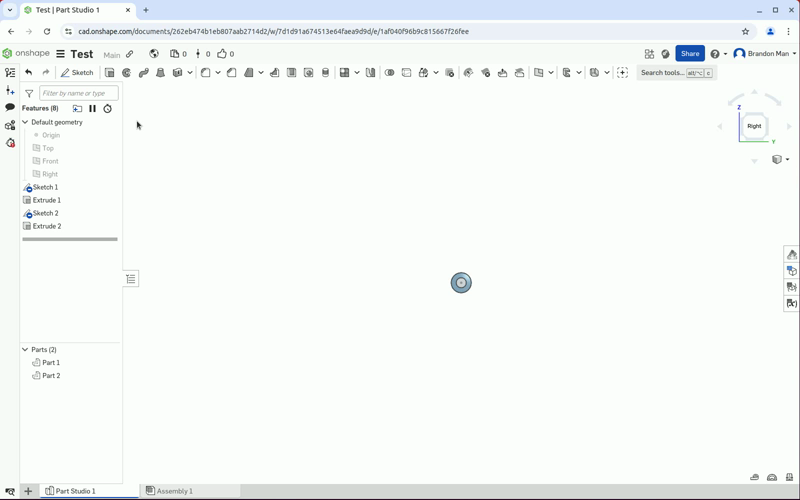
key(right, 2)
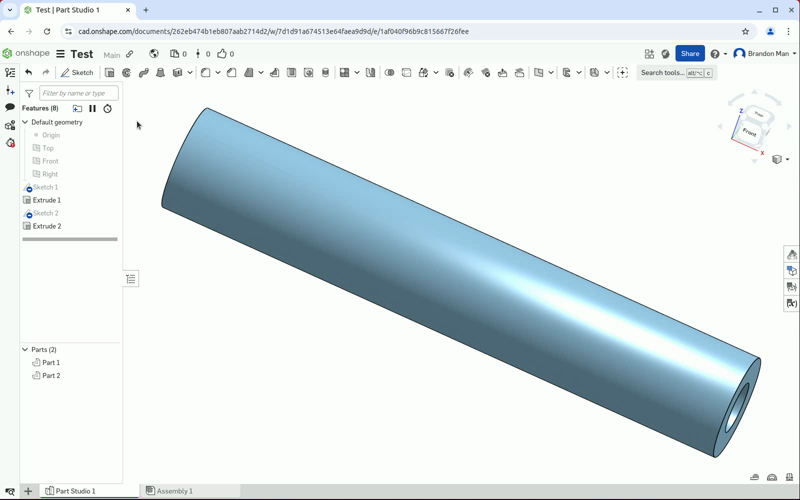
key(down, 2)
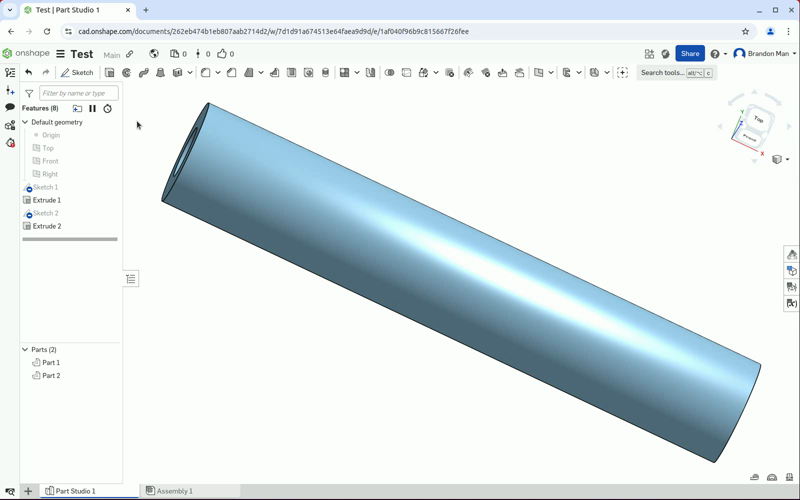
key(up, 2)
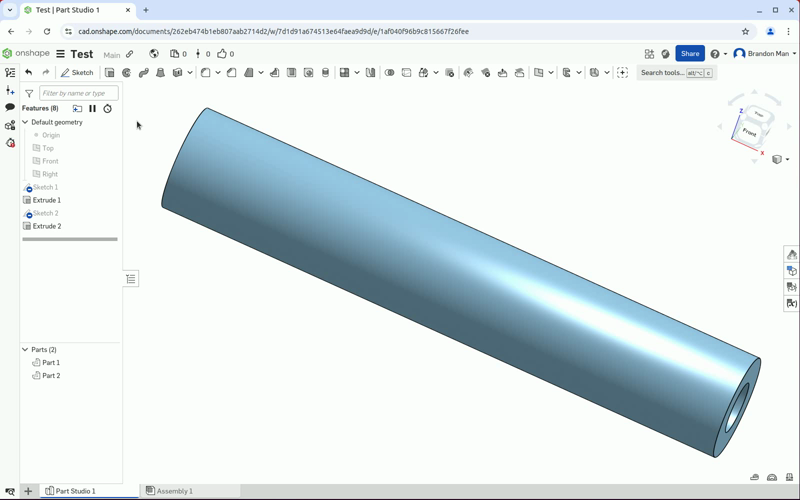
key(left, 2)
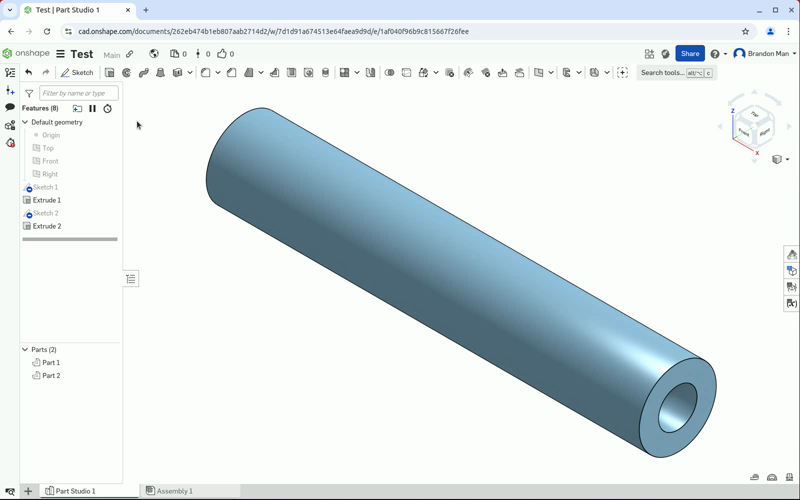
mouse_move(73, 189)
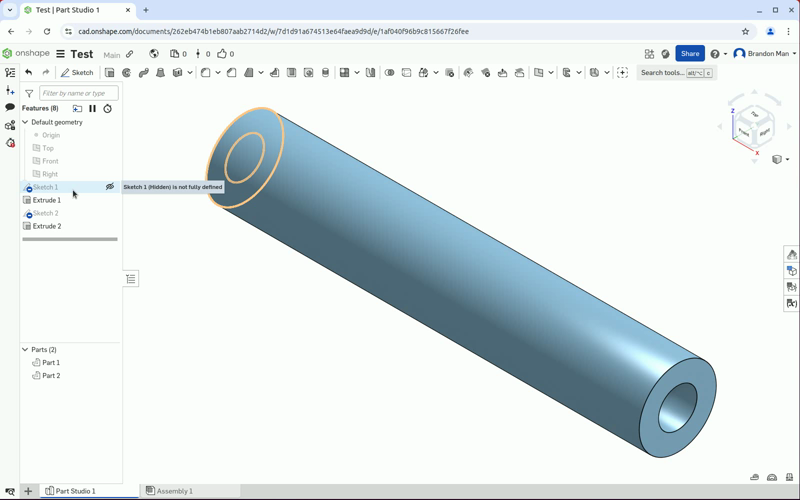
click(73, 189)